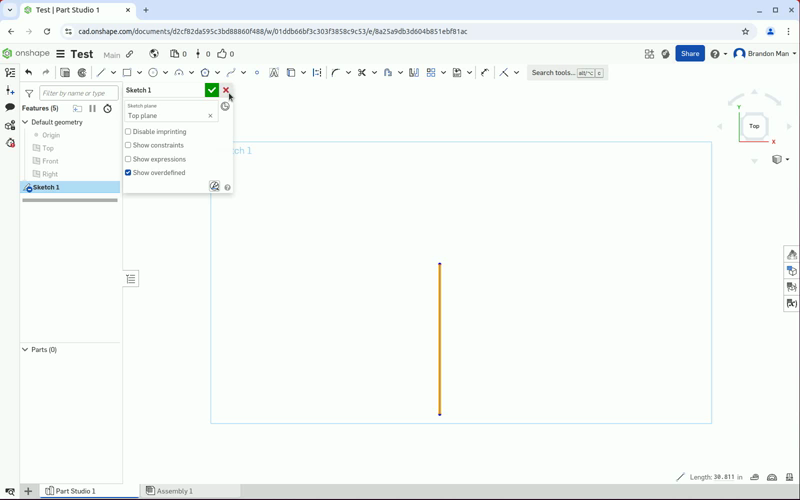
key(shift+h)
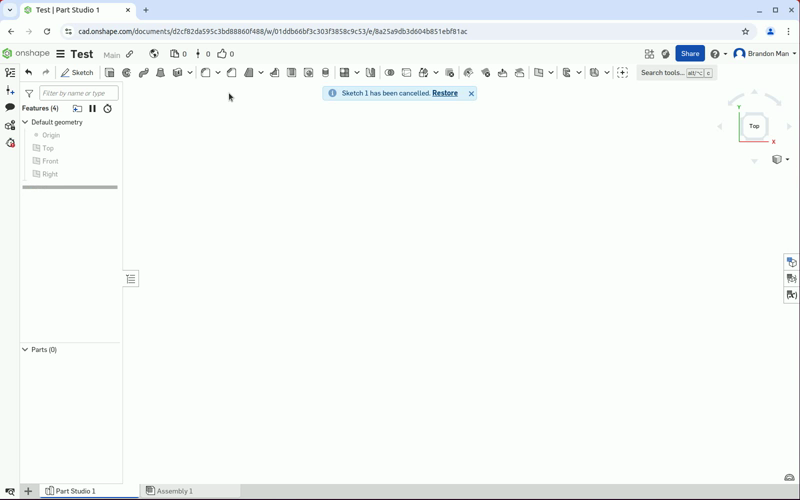
mouse_move(73, 352)
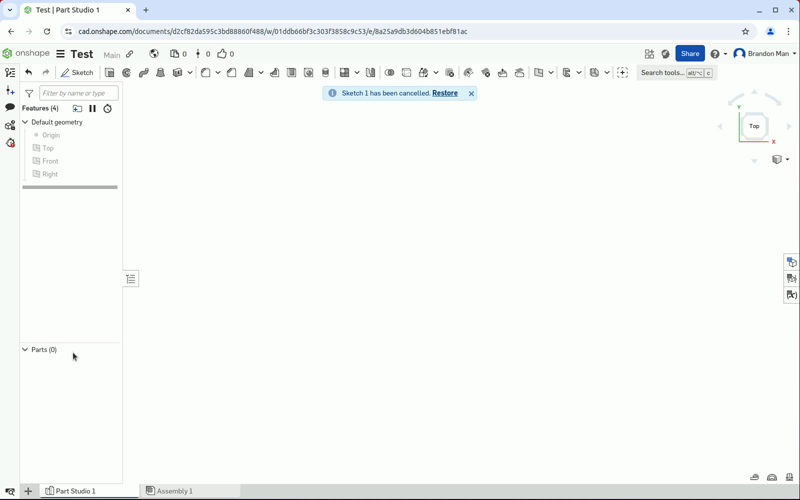
key(y)
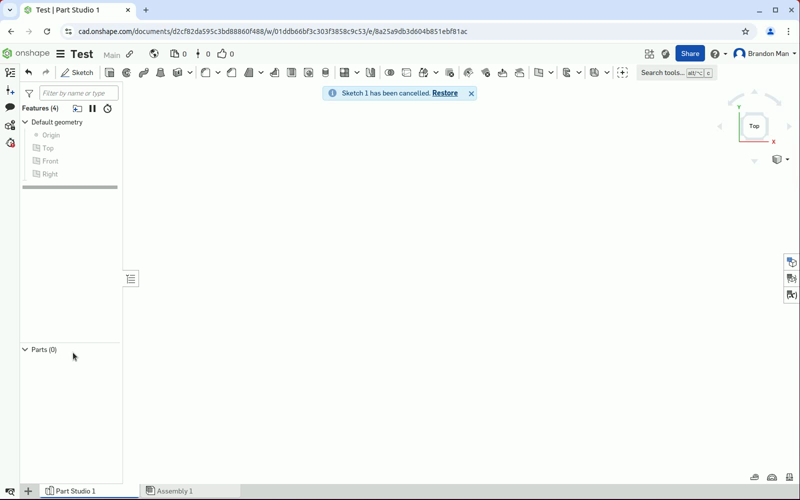
key(shift+p)
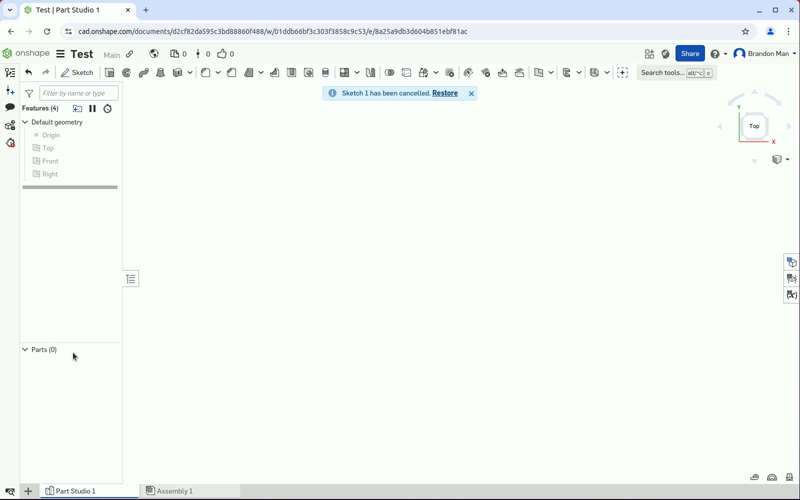
key(space)
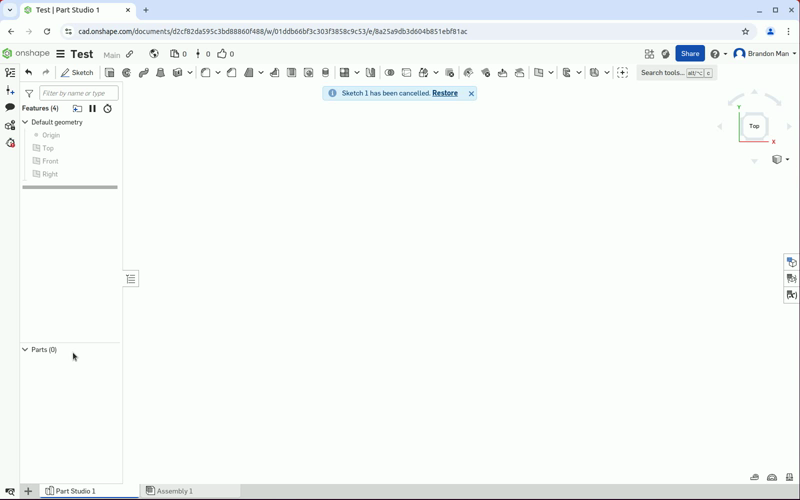
key_down(shift)
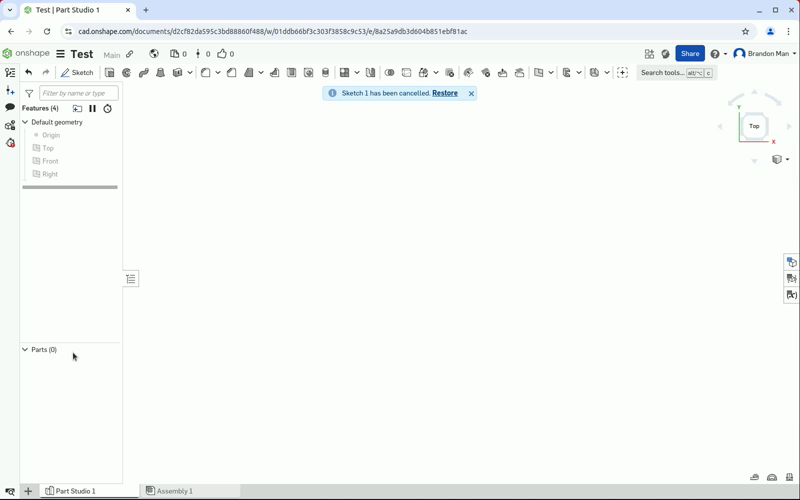
key(up)
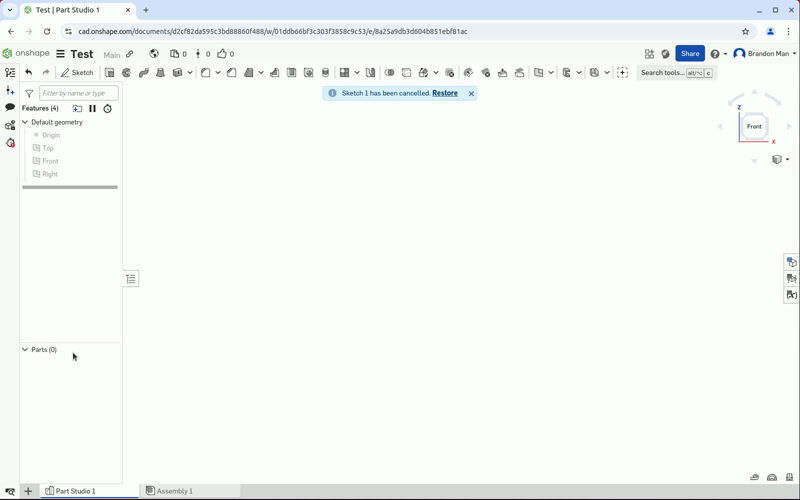
key_up(shift)
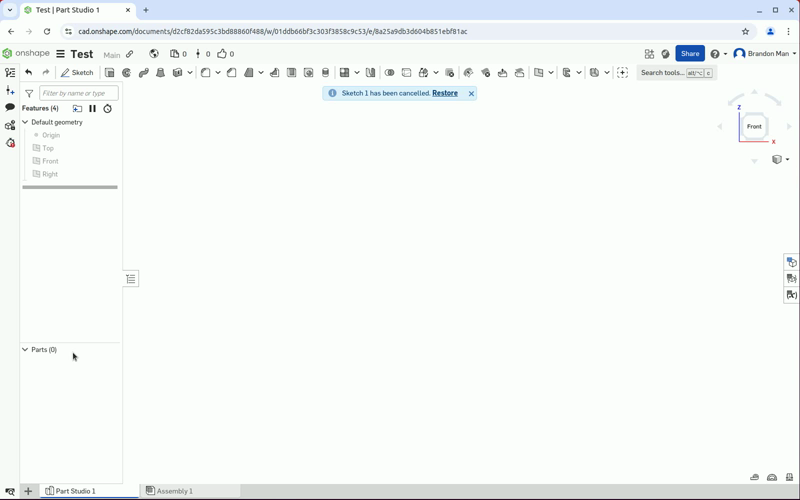
key(space)
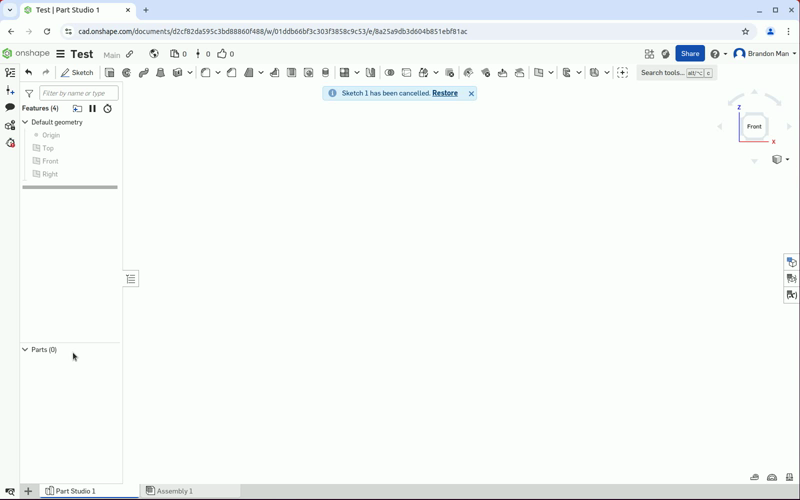
key_down(shift)
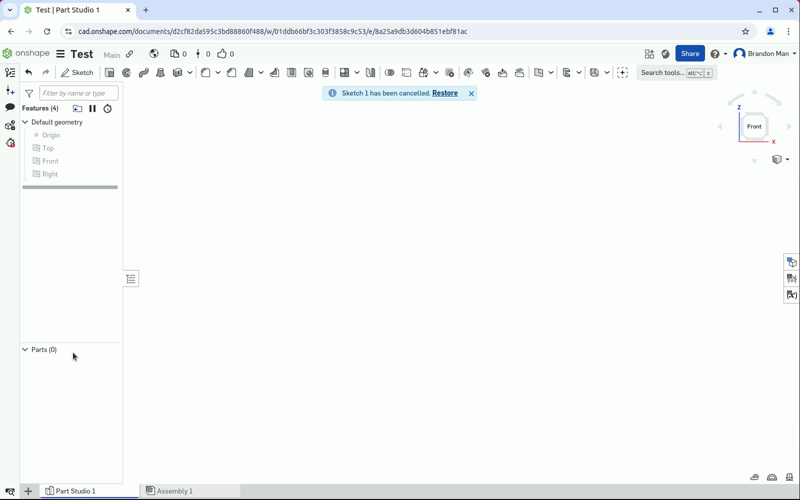
key(left)
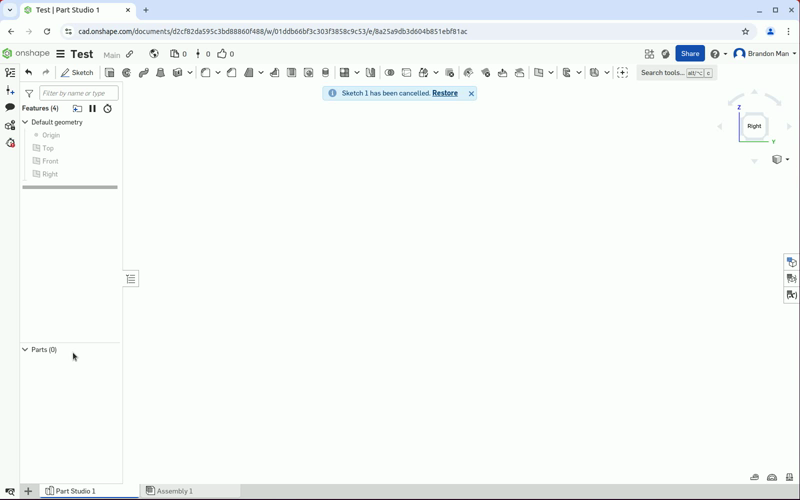
key_up(shift)
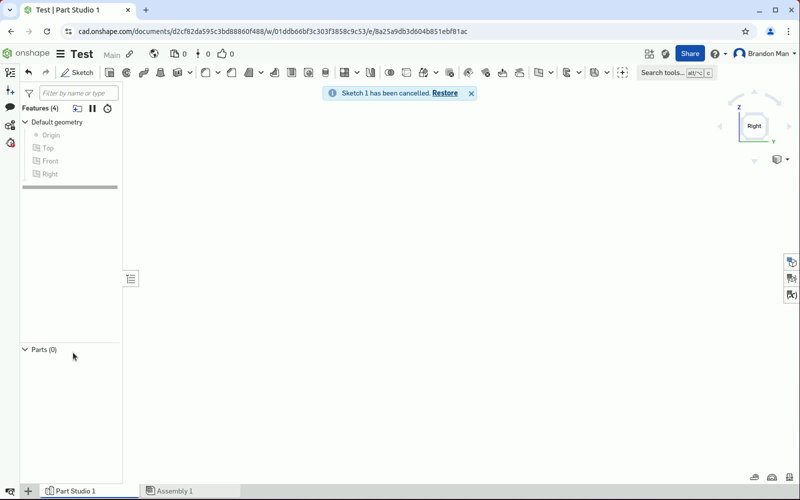
mouse_move(73, 352)
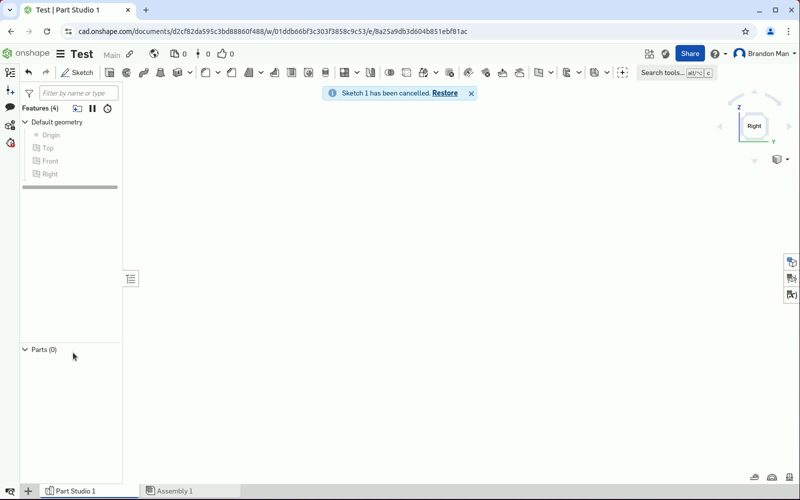
key(shift+y)
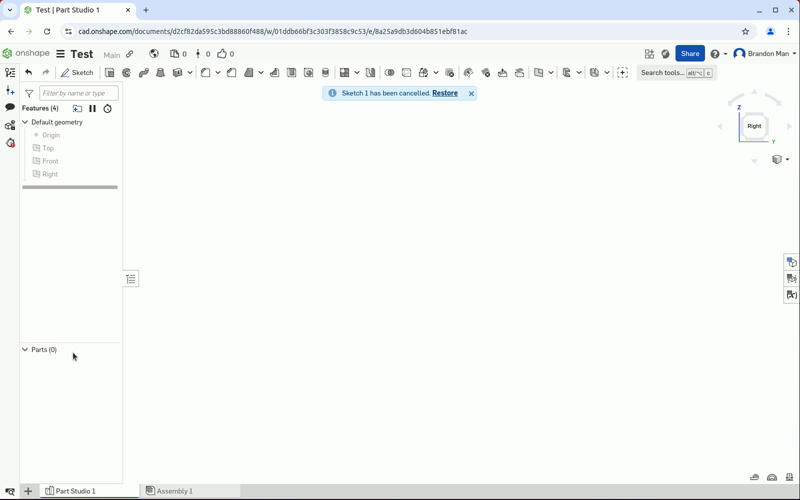
key(shift+s)
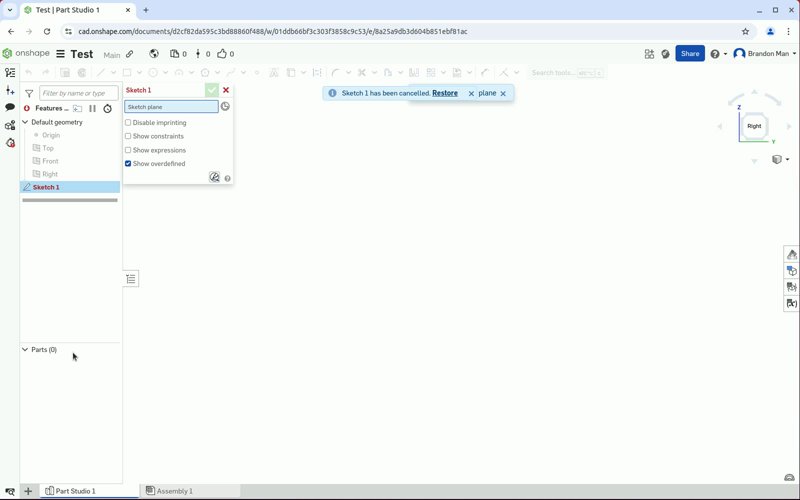
mouse_move(73, 176)
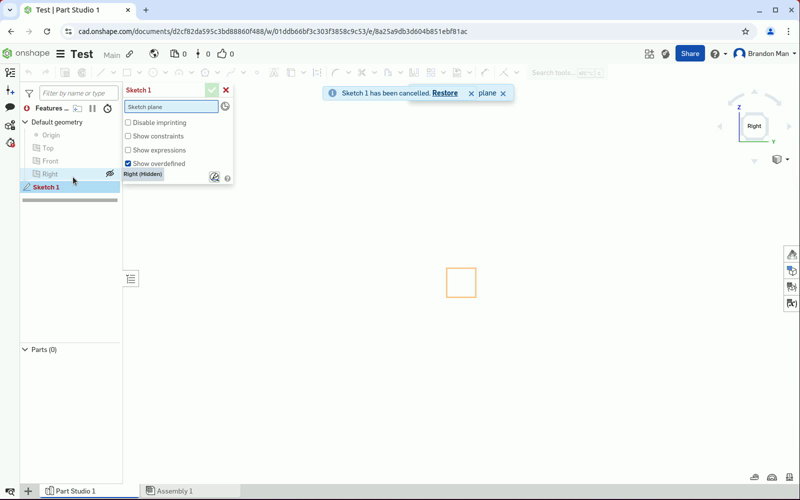
click(73, 176)
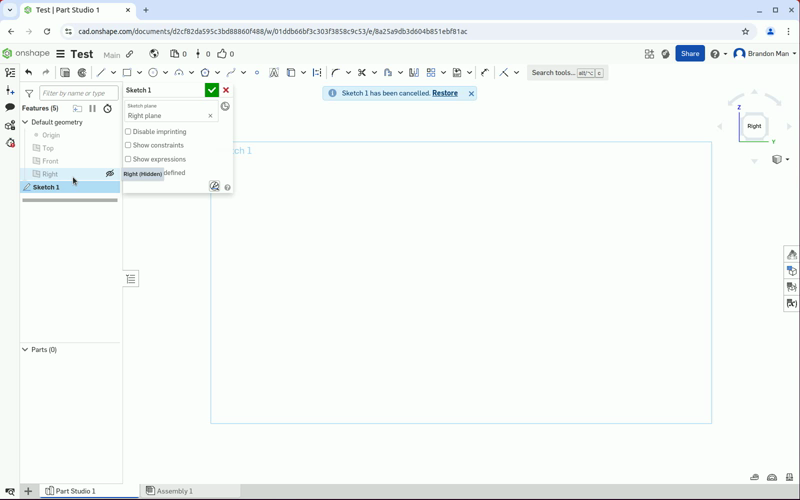
mouse_move(73, 352)
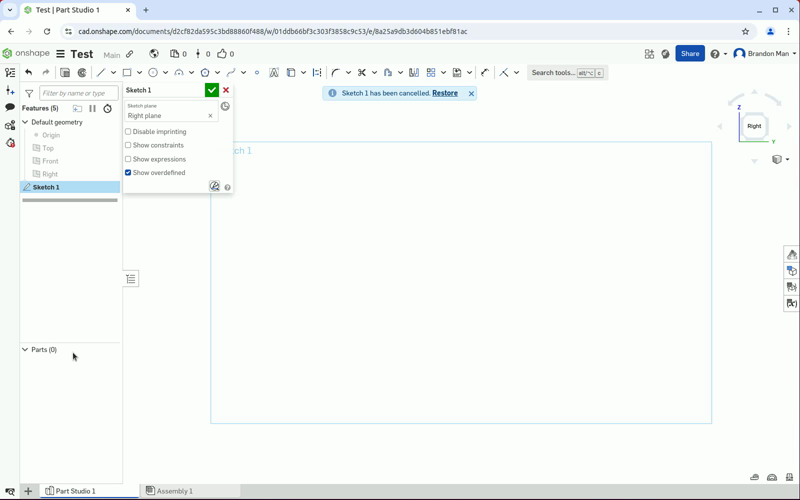
key(y)
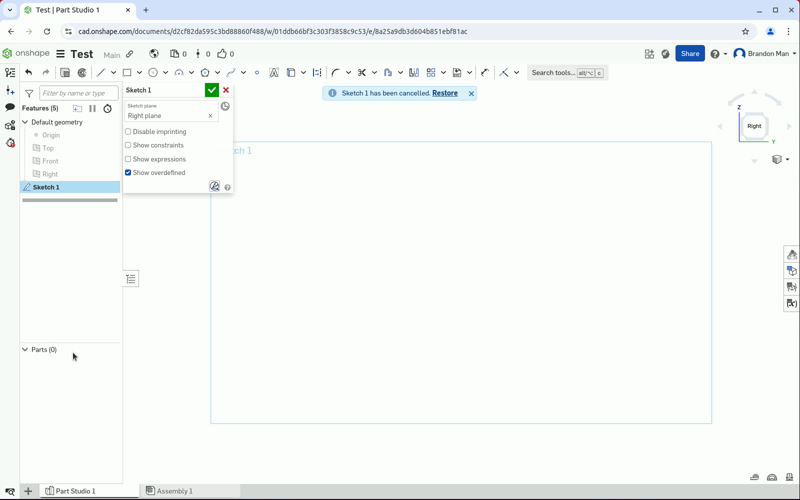
key(l)
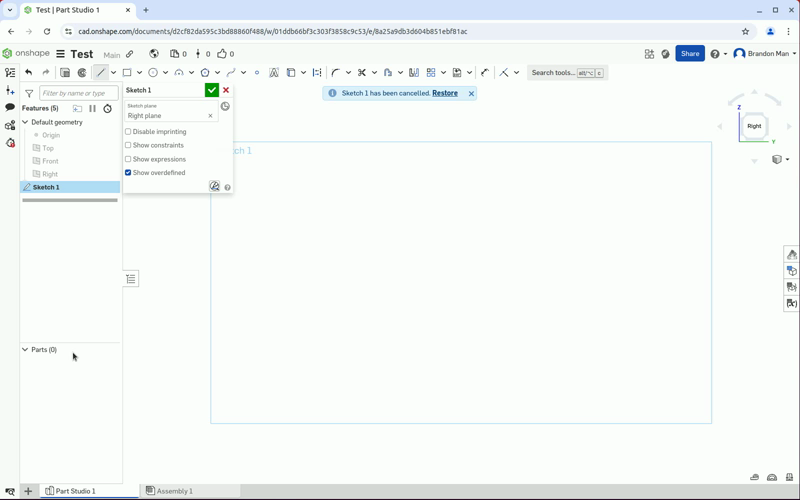
key_down(shift)
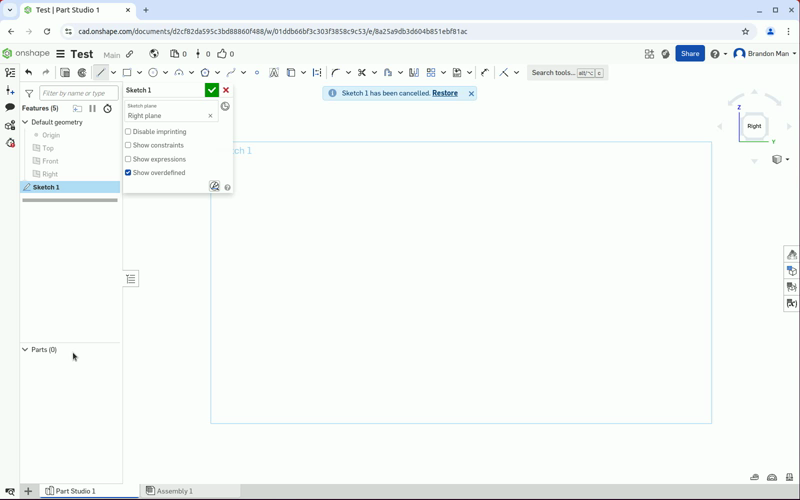
mouse_move(460, 282)
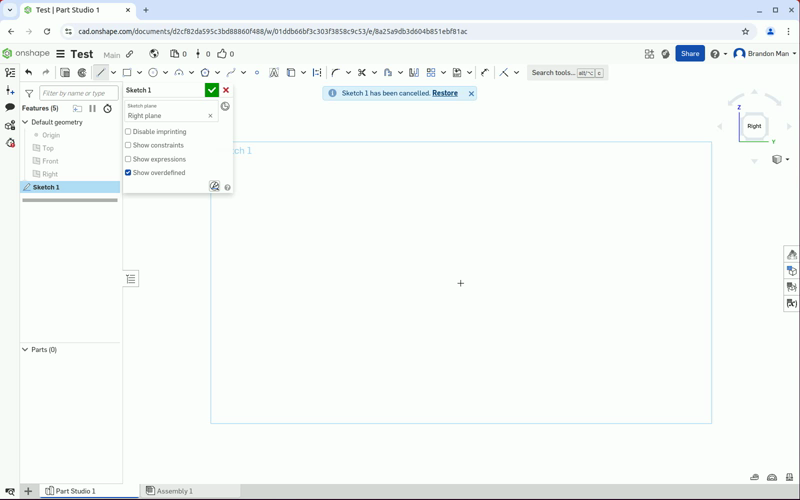
click(460, 282)
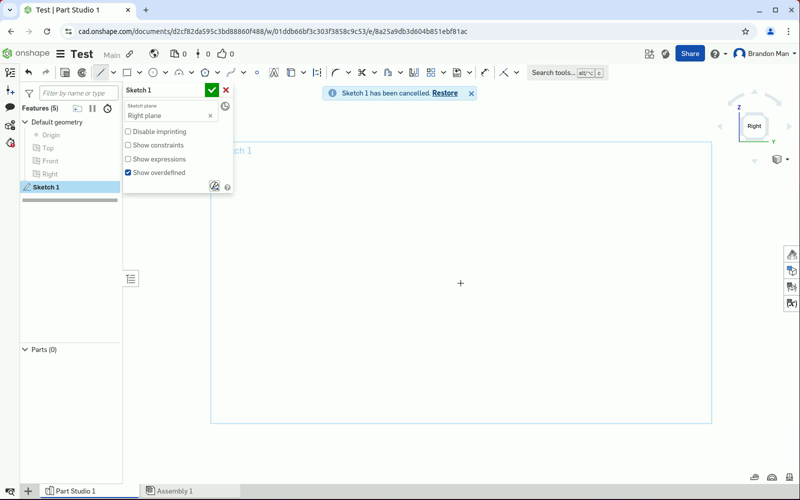
key_up(shift)
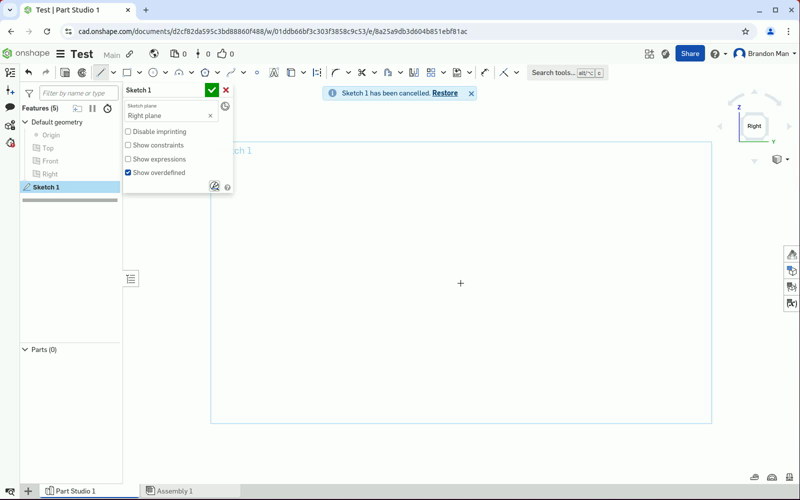
key_down(shift)
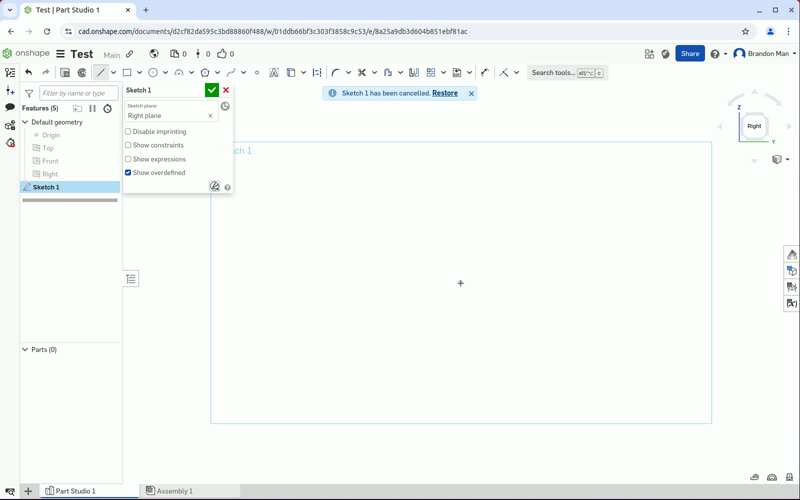
mouse_move(573, 282)
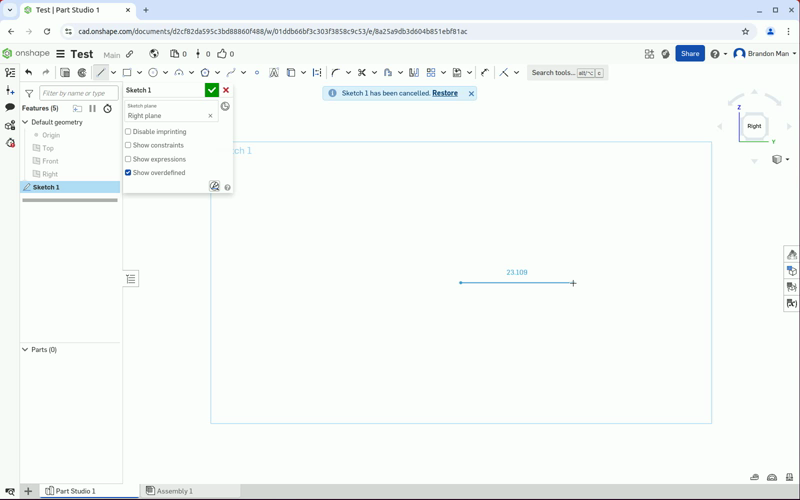
click(573, 282)
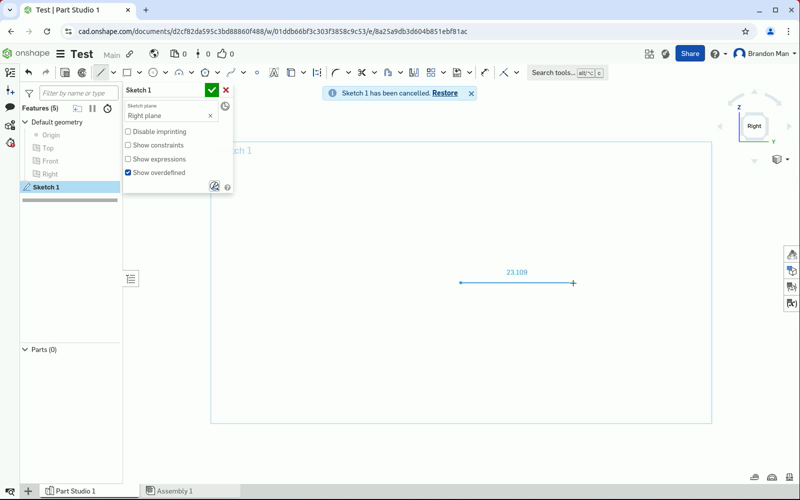
key_up(shift)
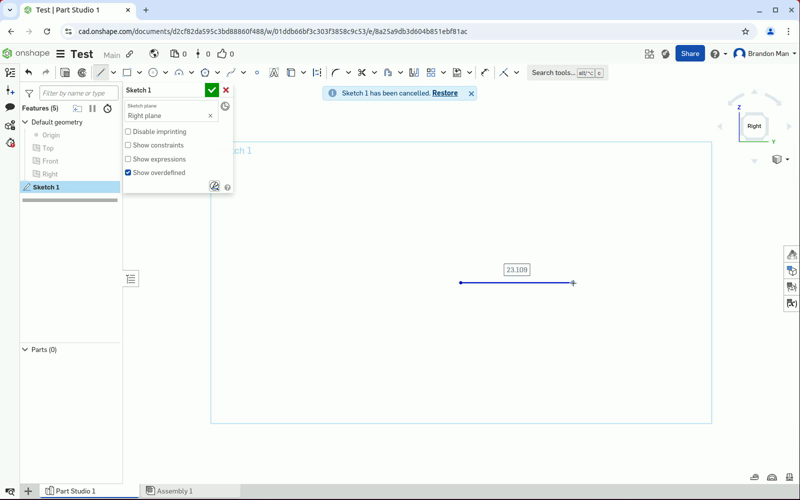
key_down(shift)
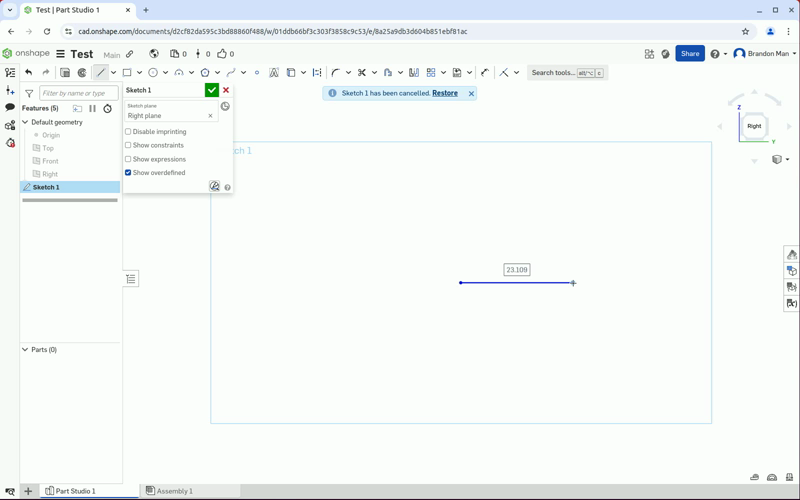
mouse_move(589, 282)
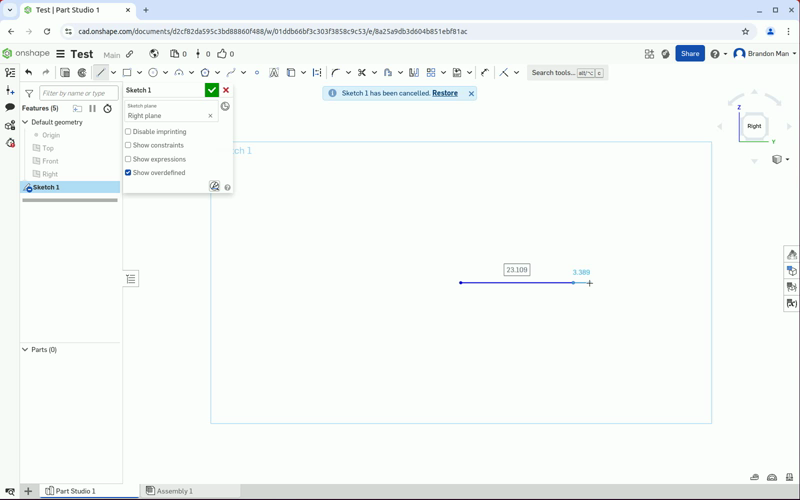
mouse_move(573, 254)
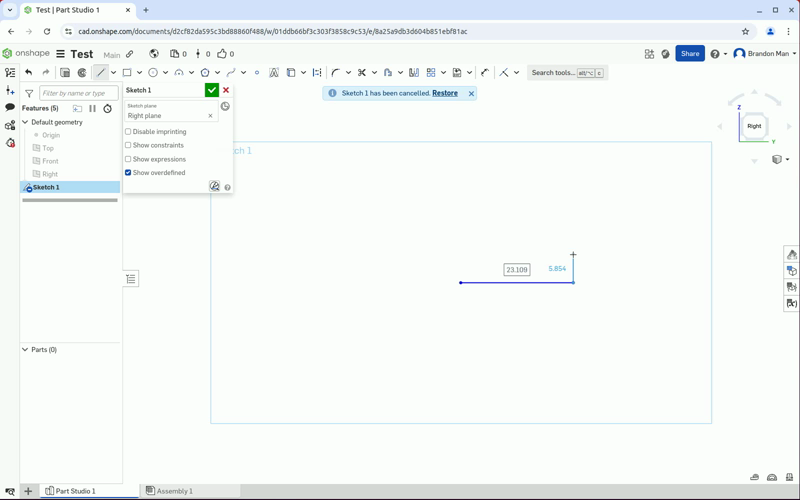
click(573, 254)
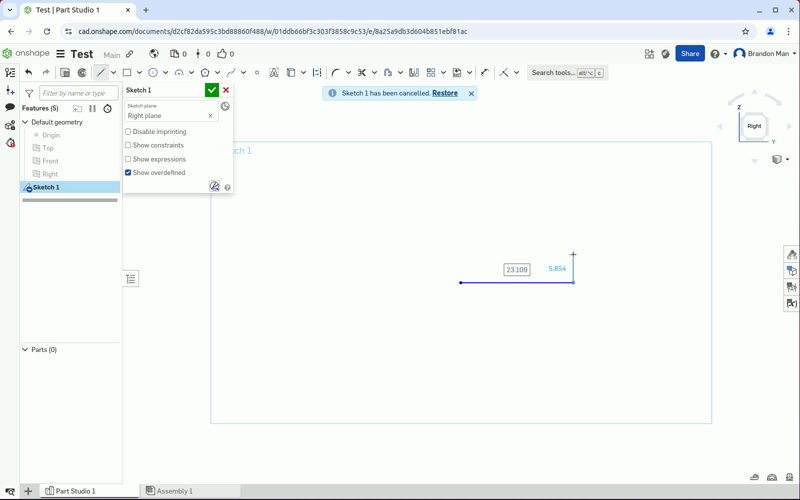
key_up(shift)
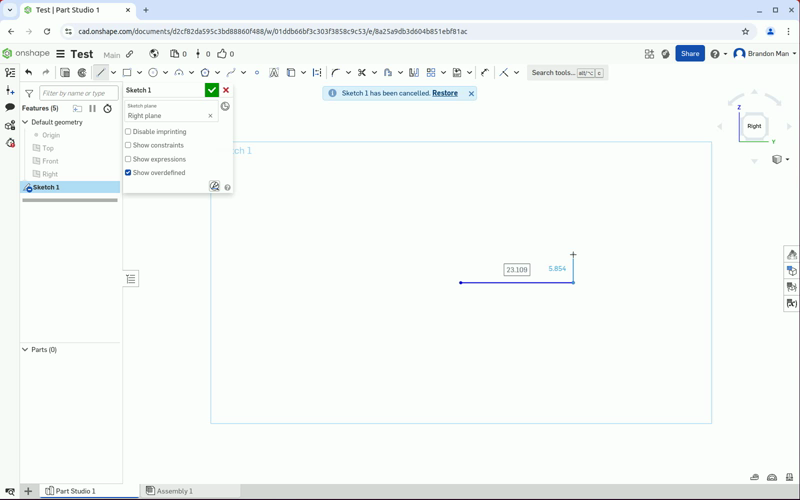
key_down(shift)
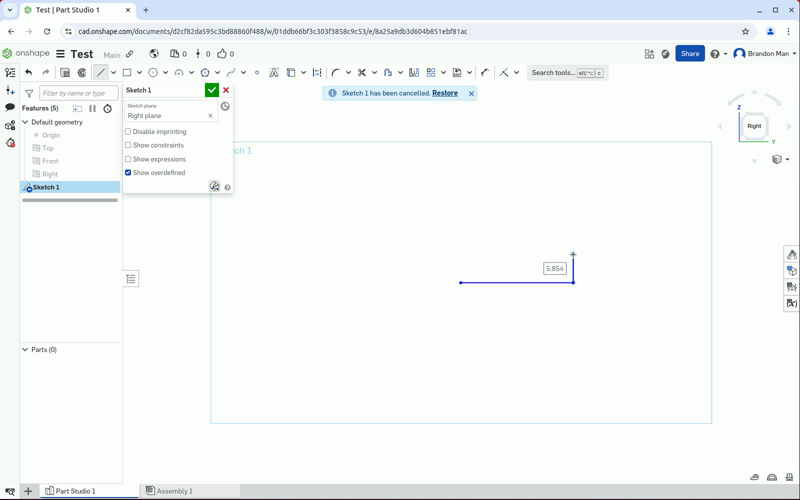
mouse_move(460, 254)
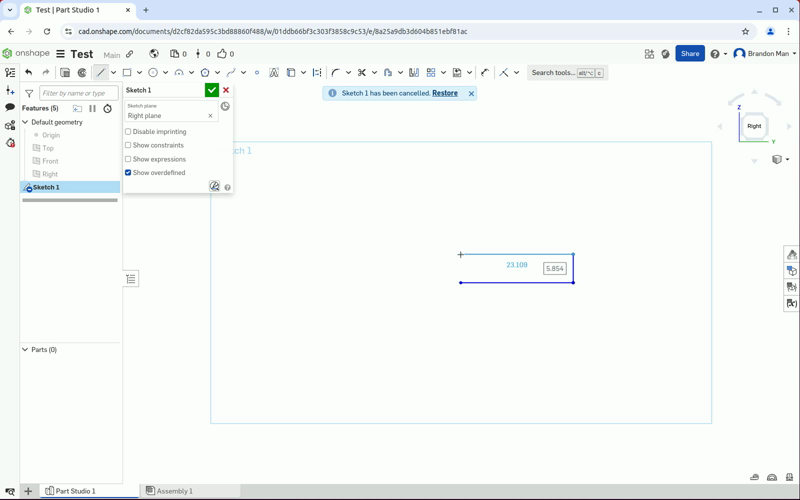
click(460, 254)
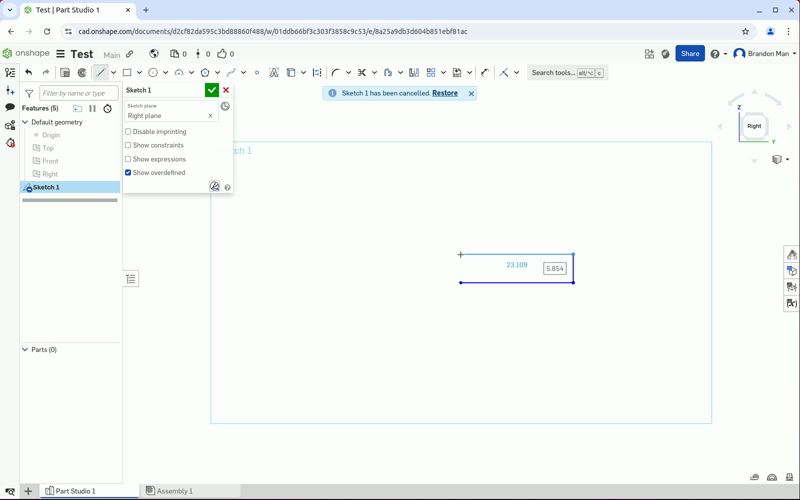
key_up(shift)
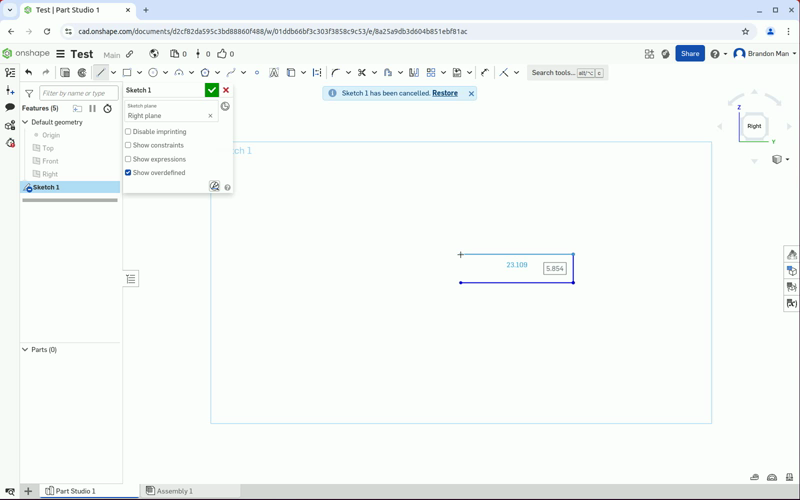
mouse_move(490, 254)
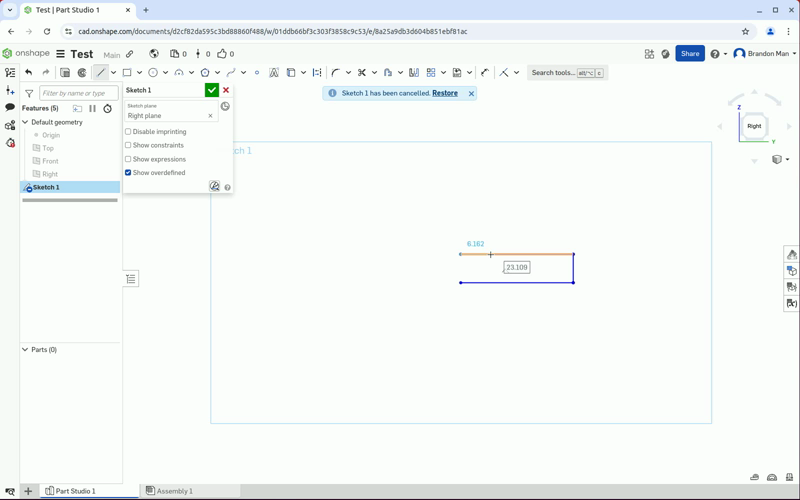
key_down(shift)
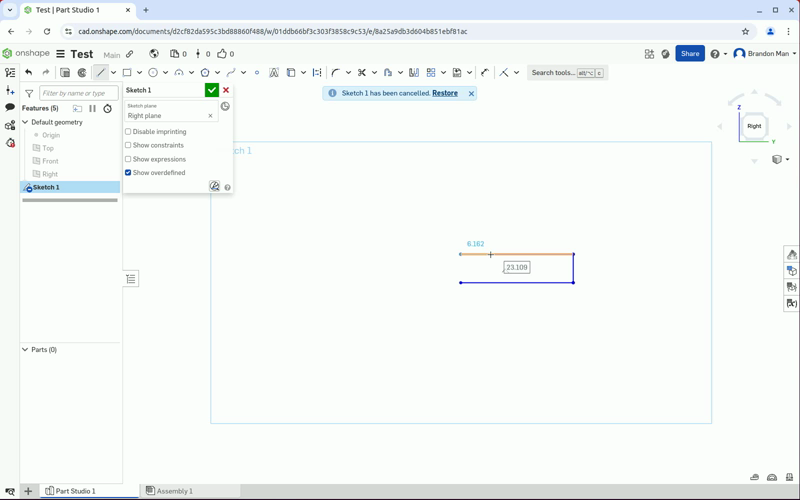
mouse_move(460, 282)
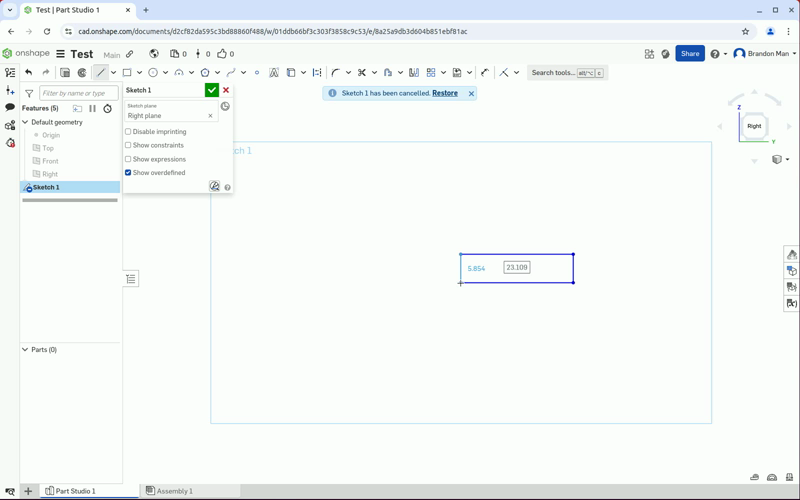
key_up(shift)
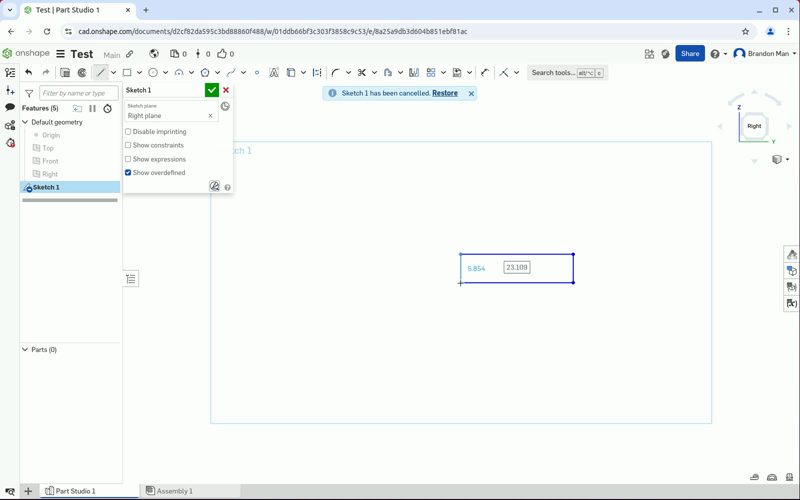
click(460, 282)
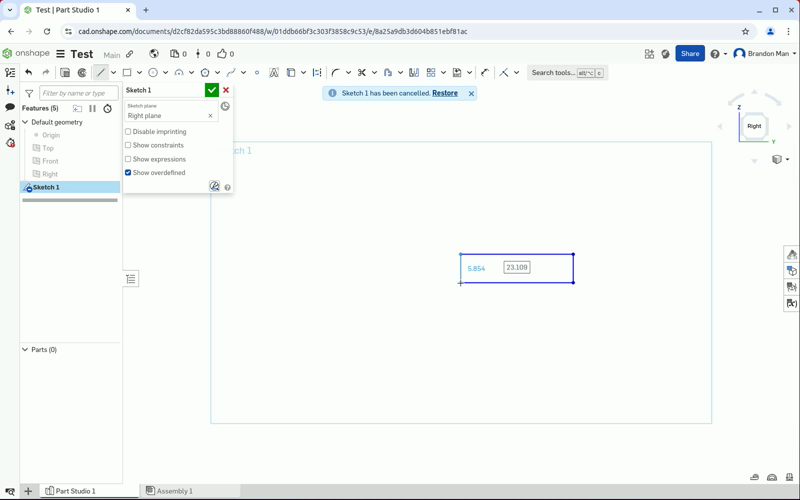
key(esc)
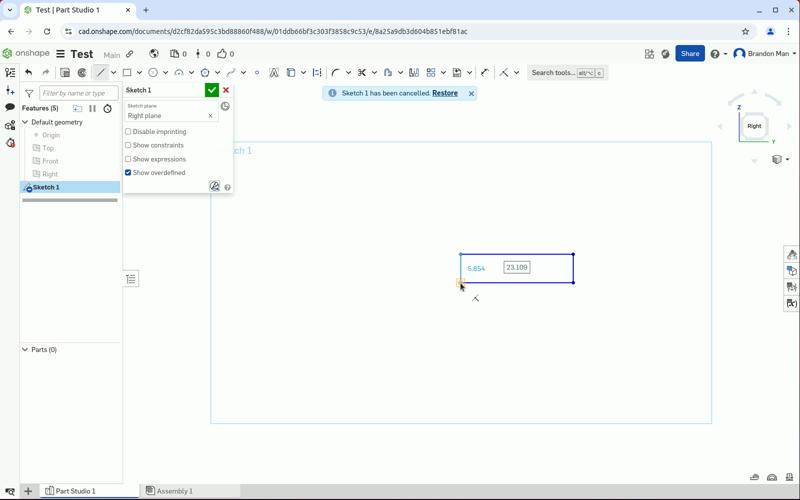
mouse_move(500, 270)
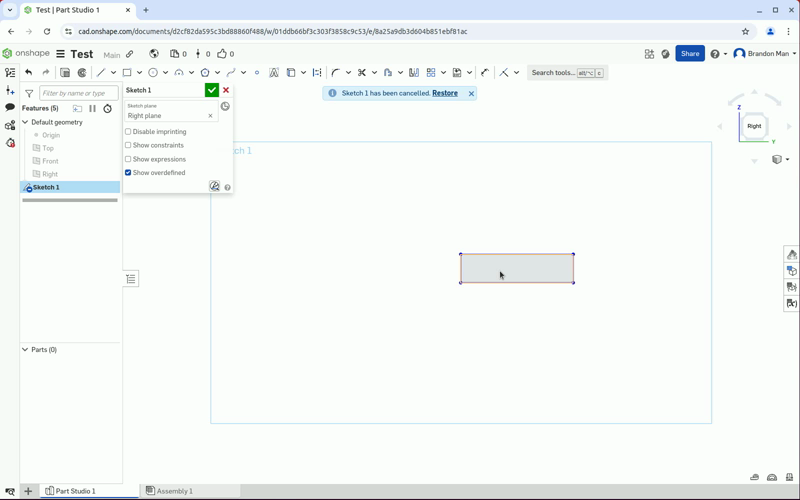
click(500, 270)
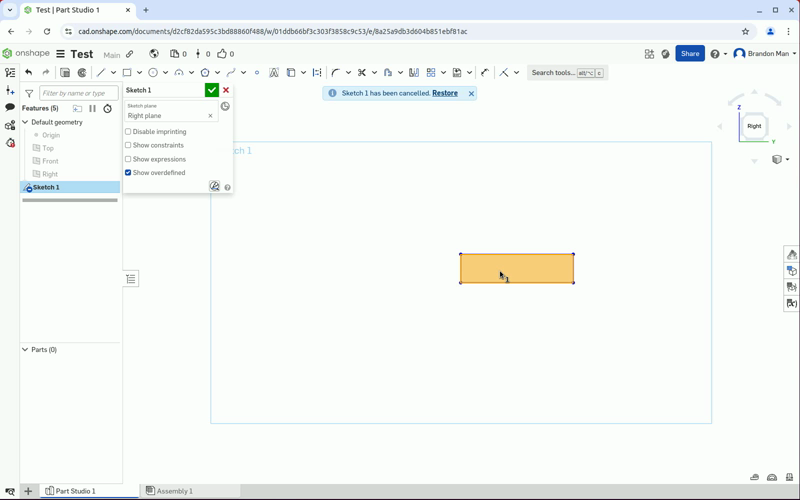
mouse_move(73, 352)
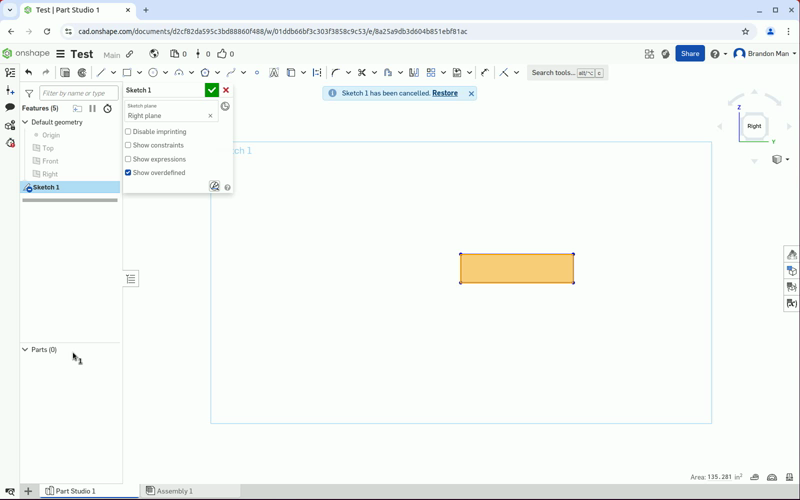
key(shift+y)
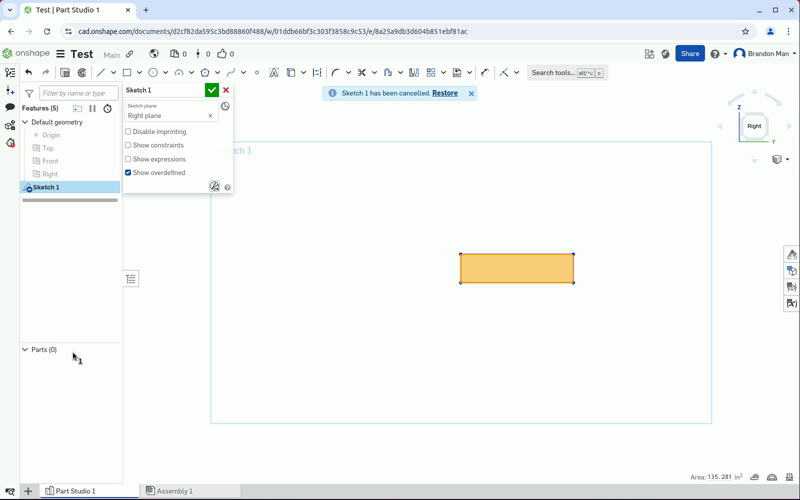
key(shift+e)
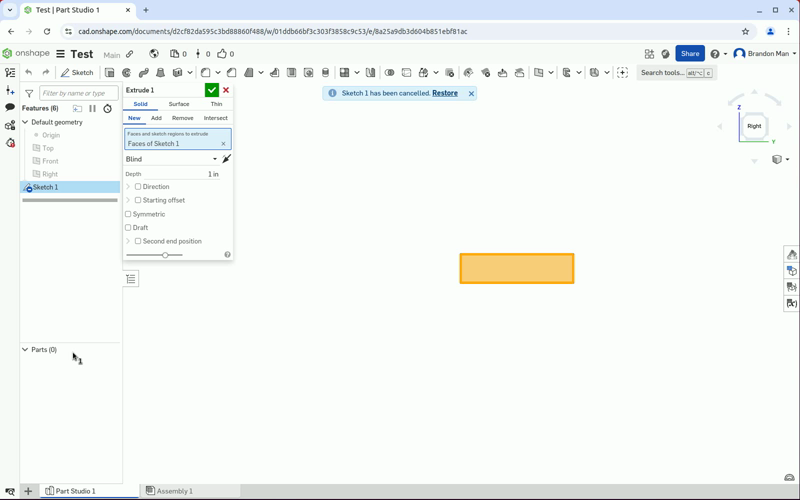
mouse_move(143, 106)
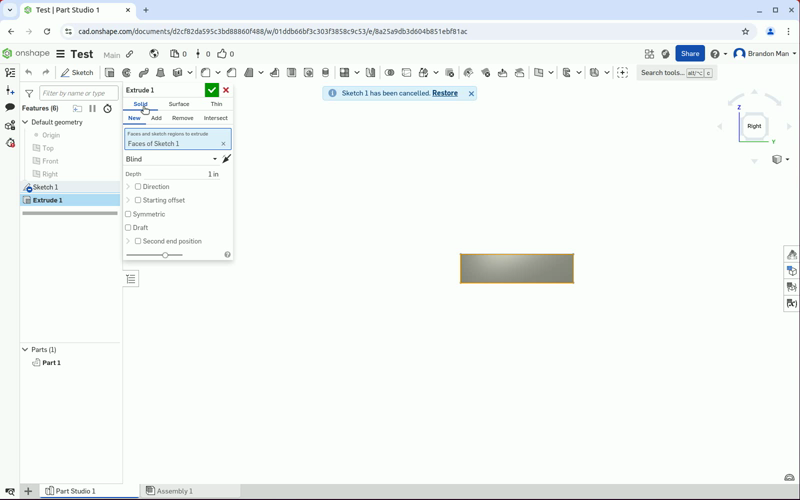
click(143, 106)
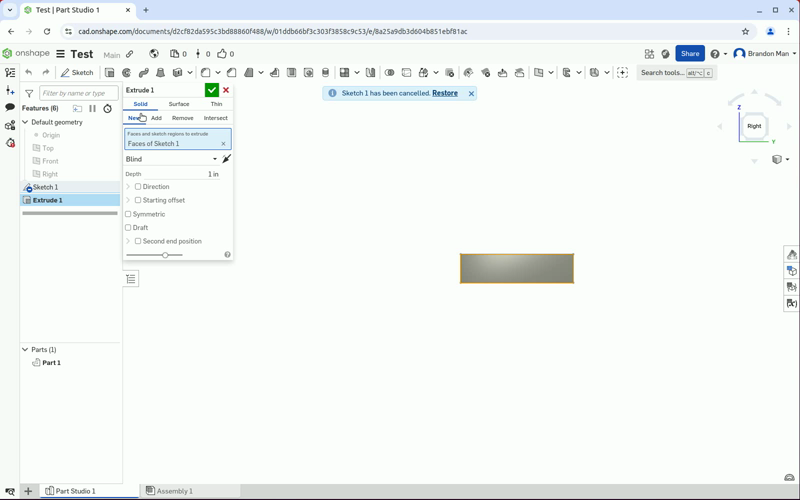
mouse_move(137, 120)
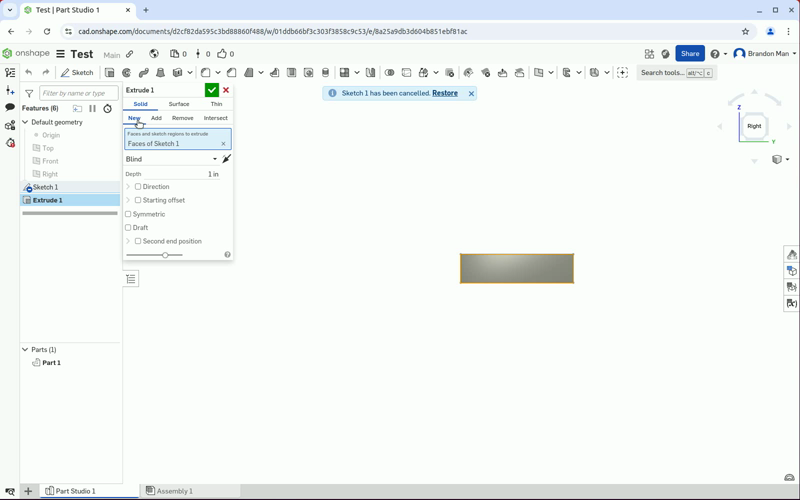
click(137, 120)
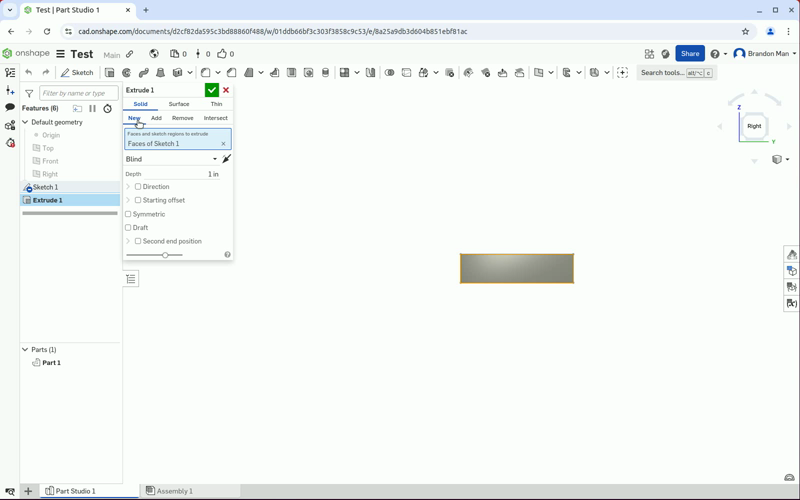
key(tab, 4)
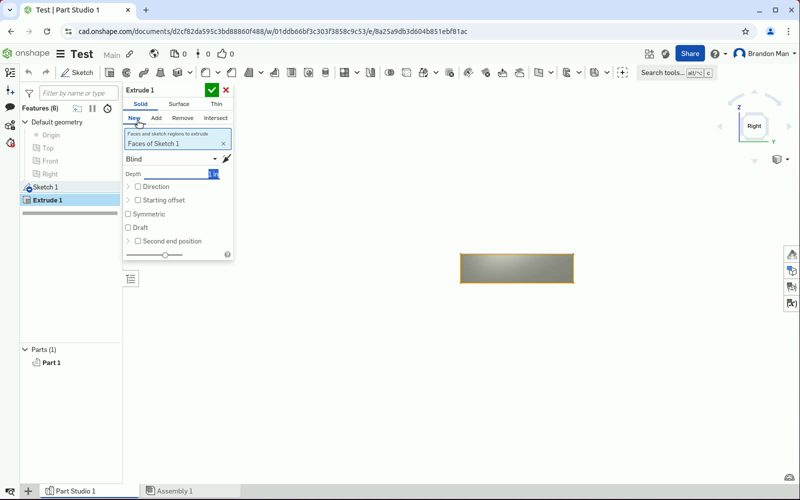
text(0.241)
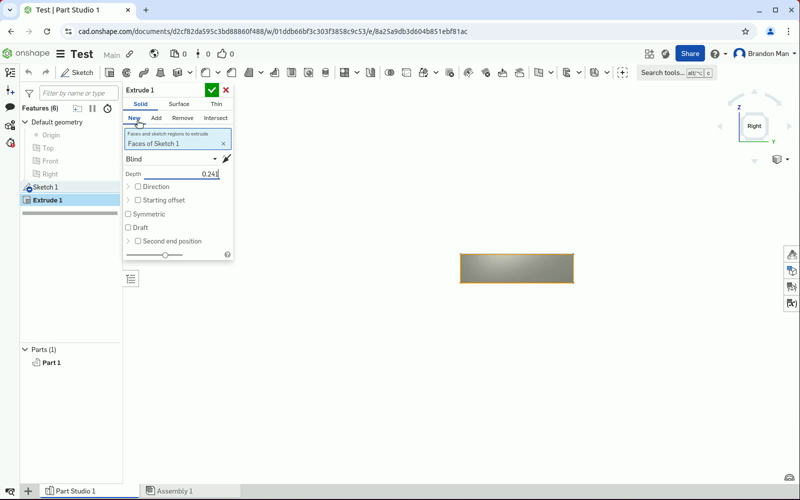
key(enter)
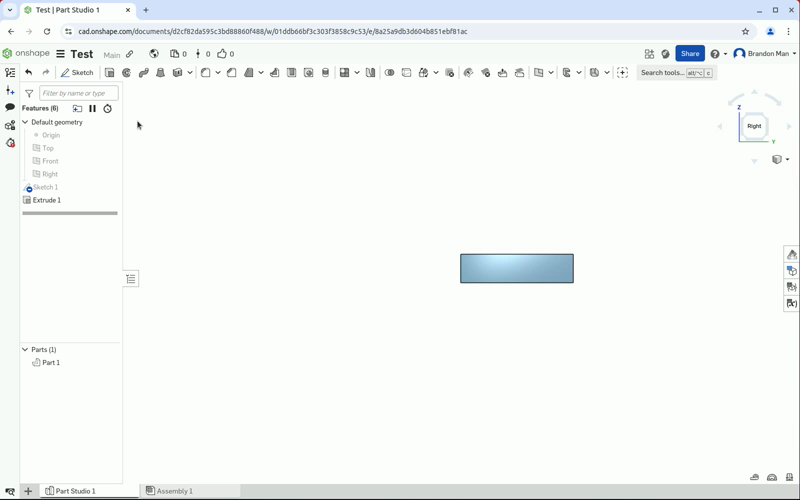
key(shift+h)
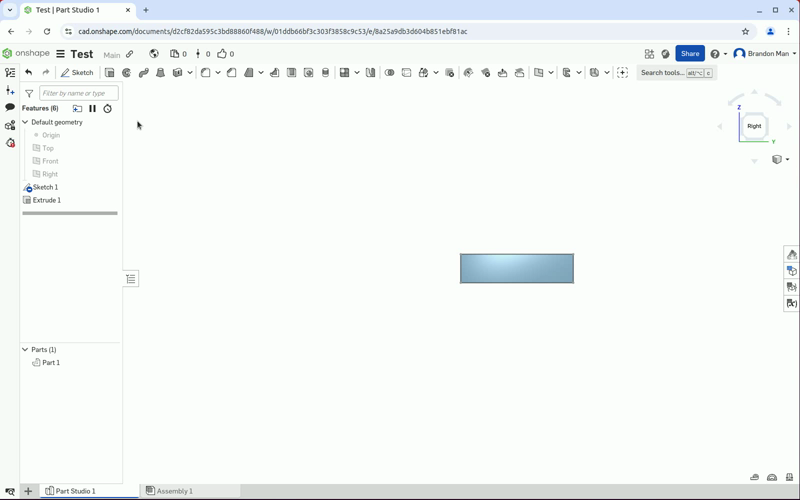
key(shift+h)
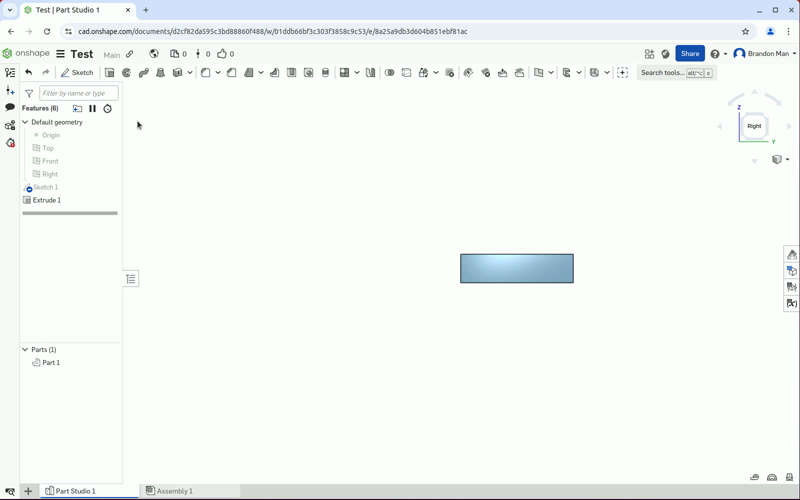
mouse_move(73, 189)
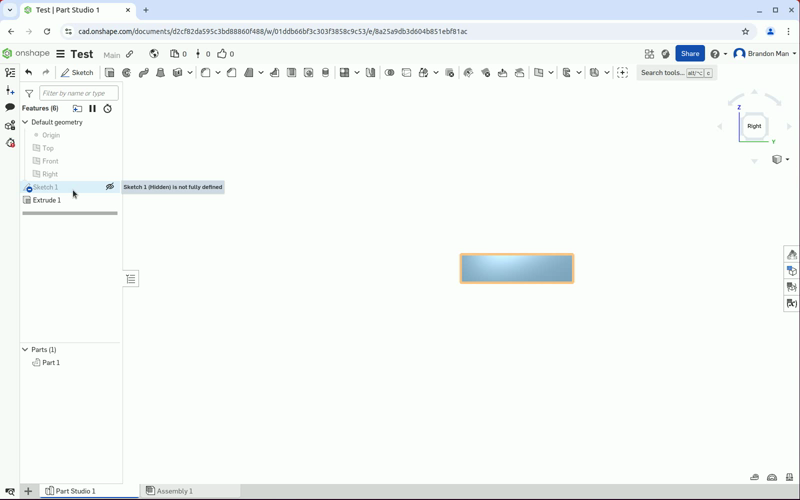
click(73, 189)
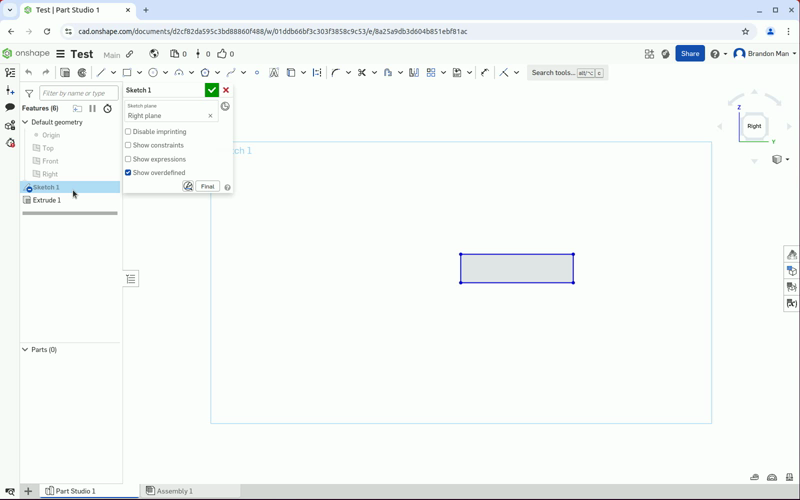
mouse_move(229, 92)
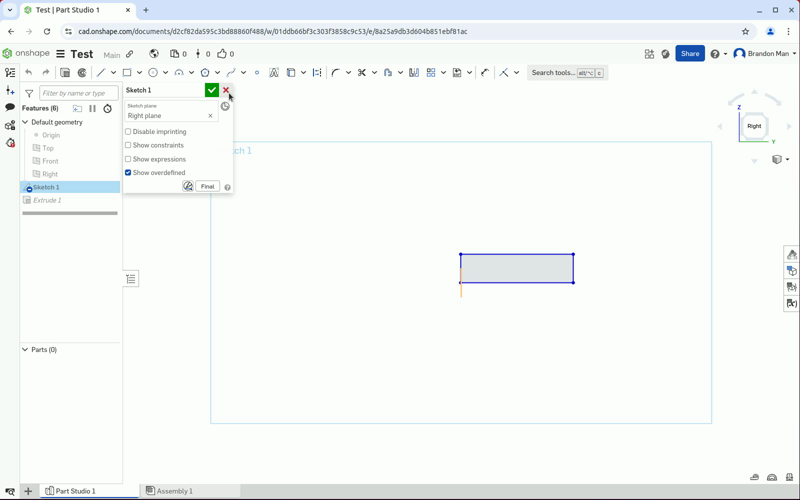
click(229, 92)
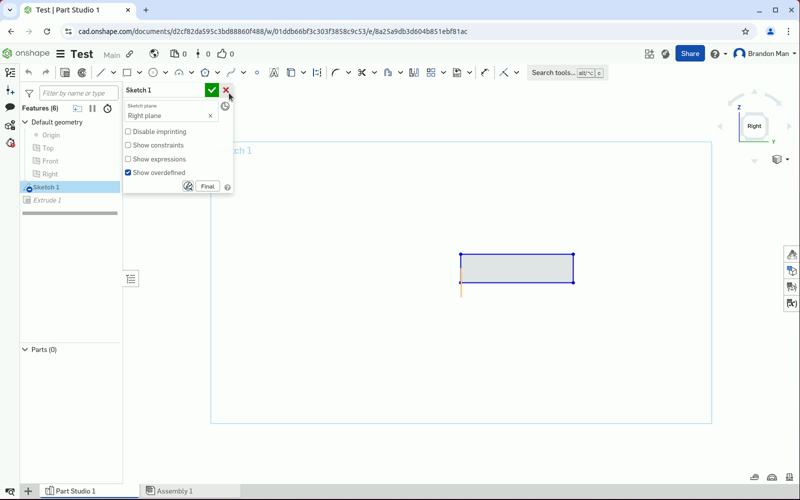
key(shift+s)
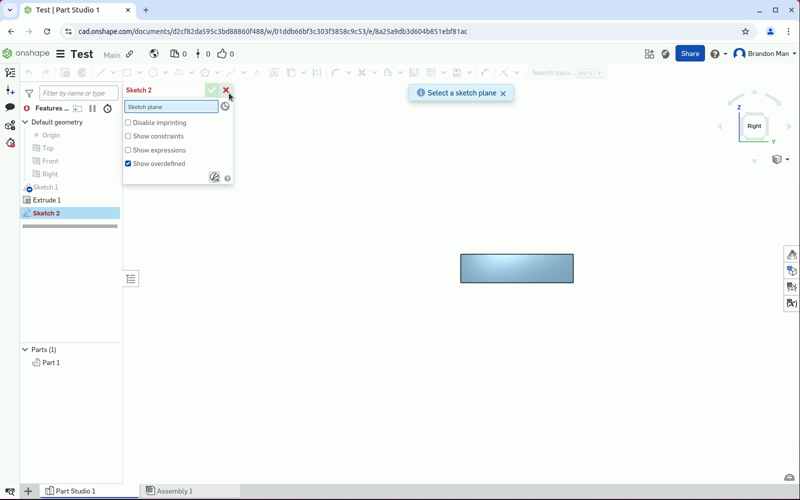
mouse_move(73, 176)
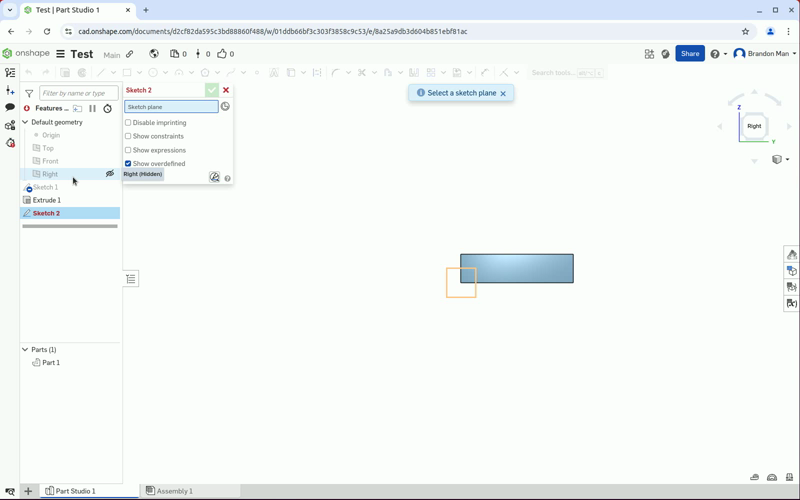
click(73, 176)
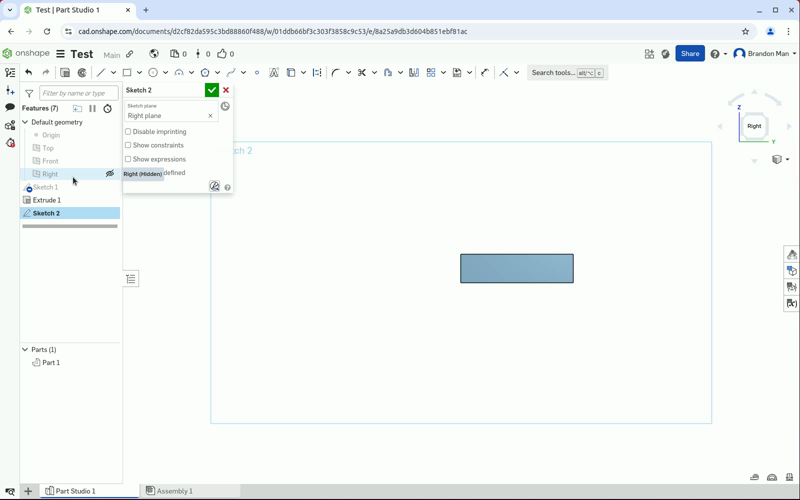
mouse_move(73, 352)
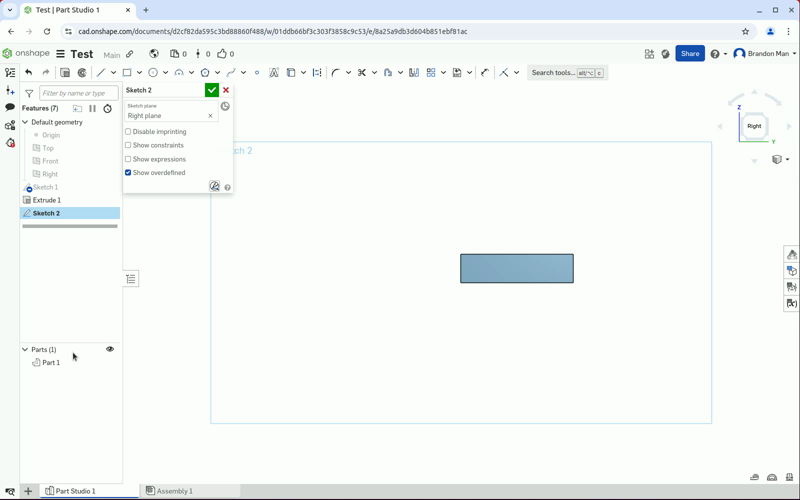
key(y)
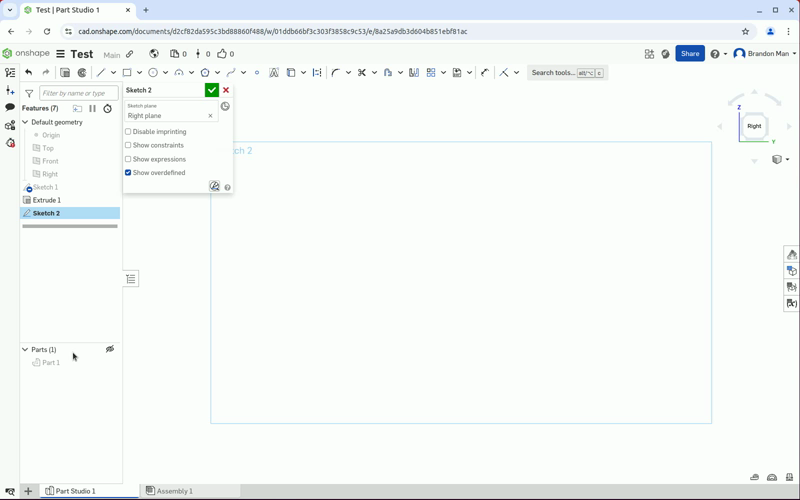
key(l)
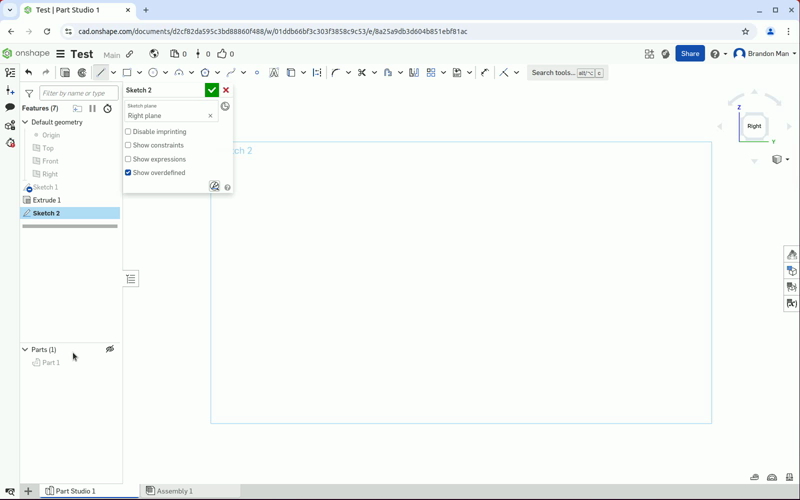
key_down(shift)
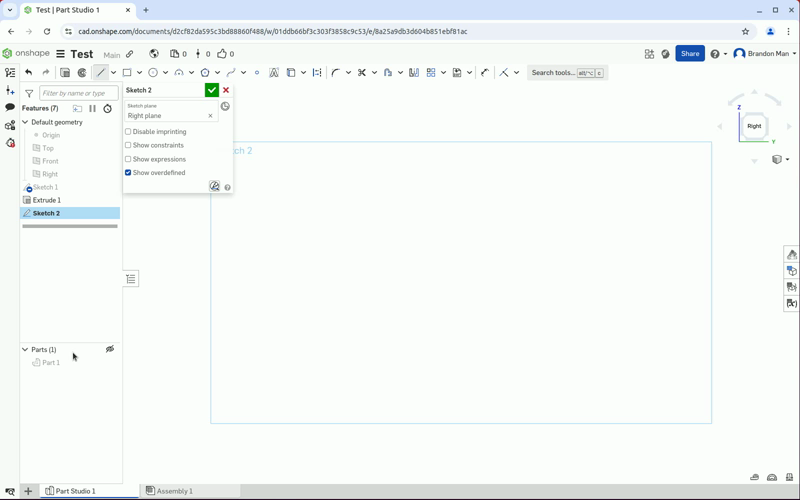
mouse_move(460, 282)
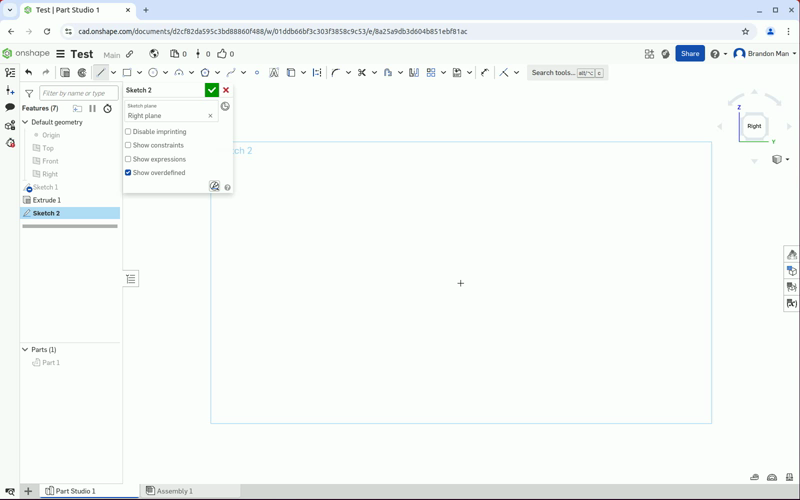
click(460, 282)
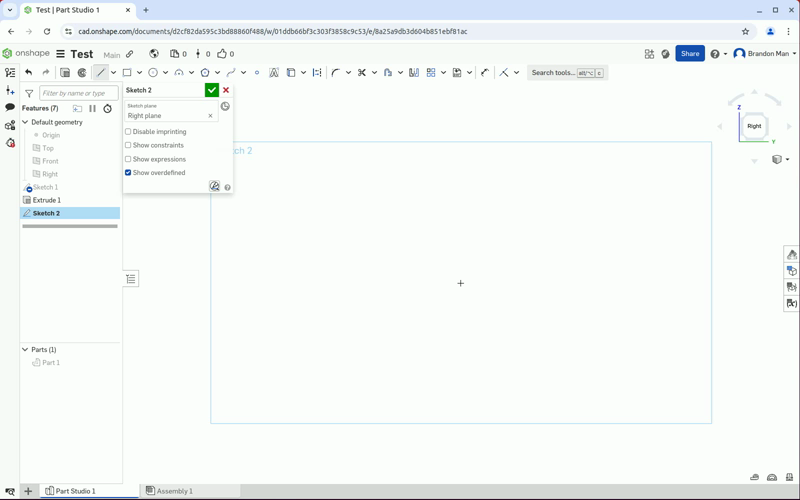
key_up(shift)
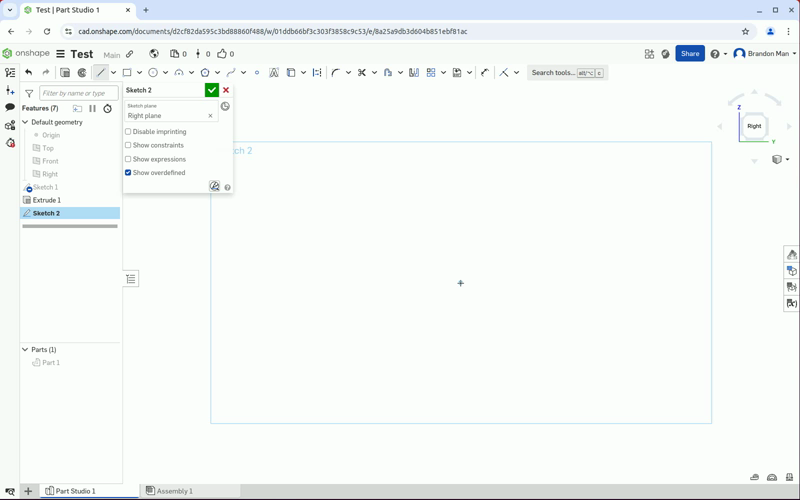
key_down(shift)
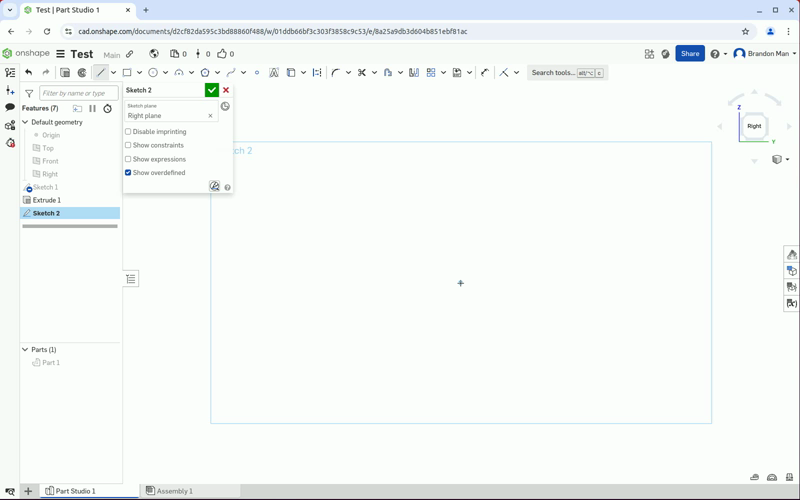
mouse_move(490, 282)
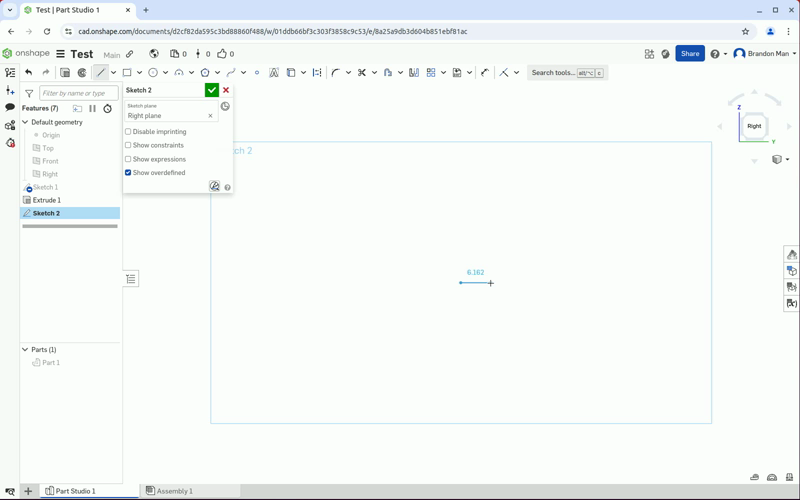
mouse_move(503, 282)
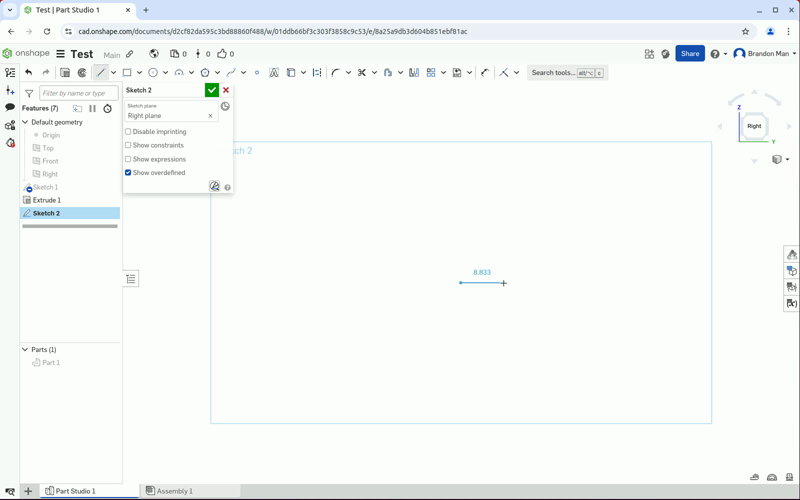
click(503, 282)
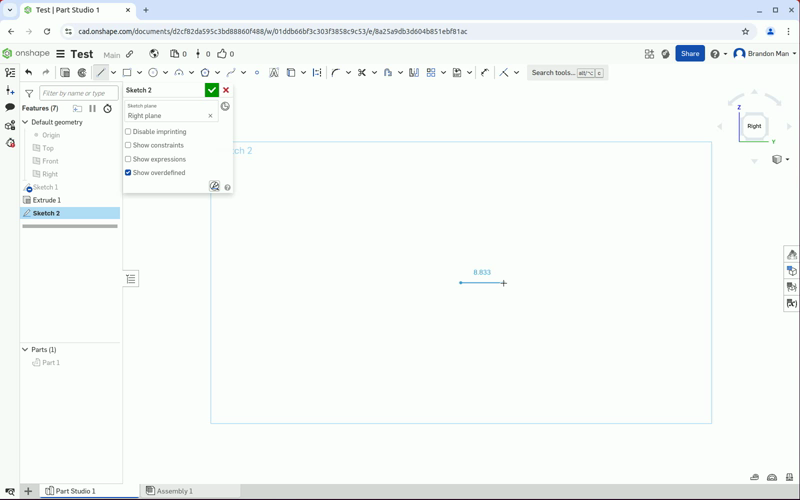
key_up(shift)
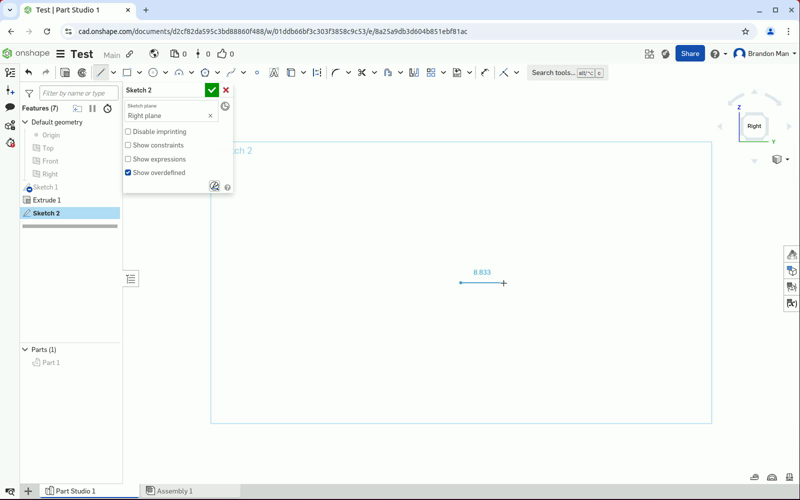
key_down(shift)
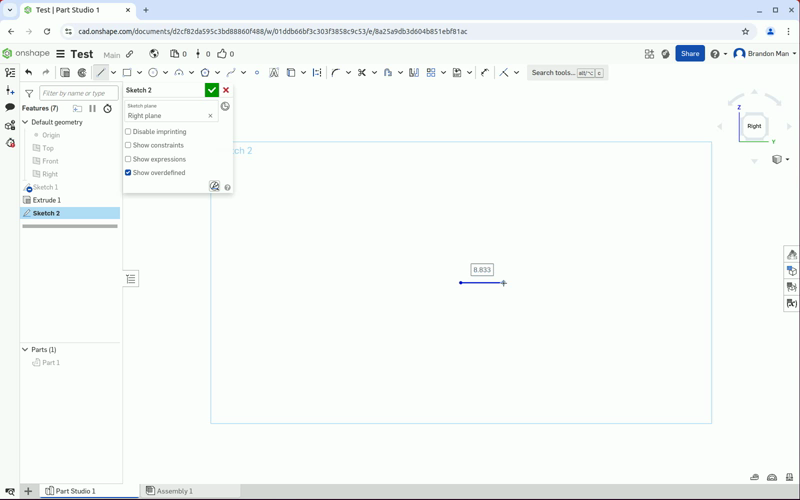
mouse_move(533, 282)
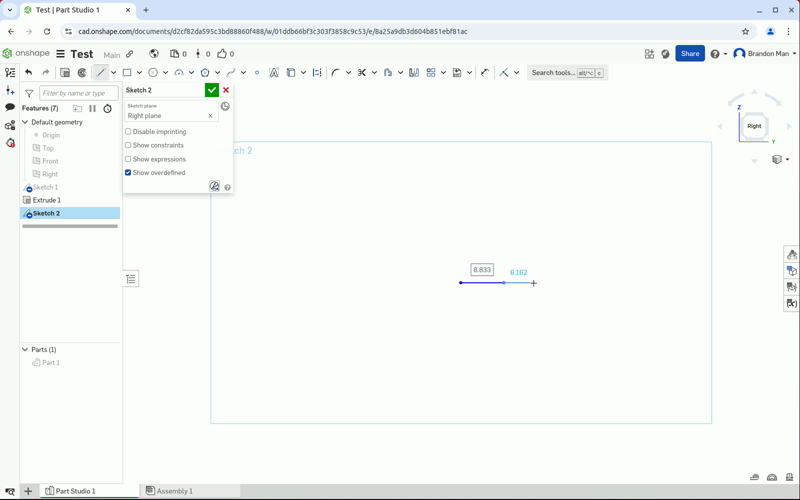
mouse_move(503, 254)
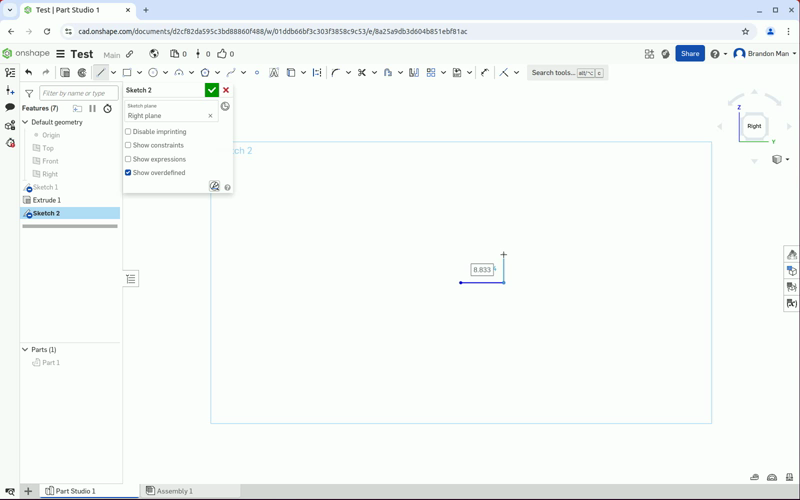
click(503, 254)
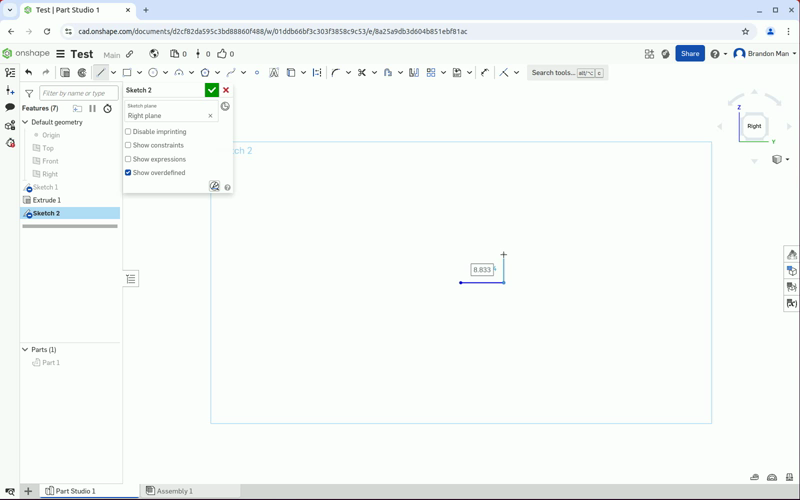
key_up(shift)
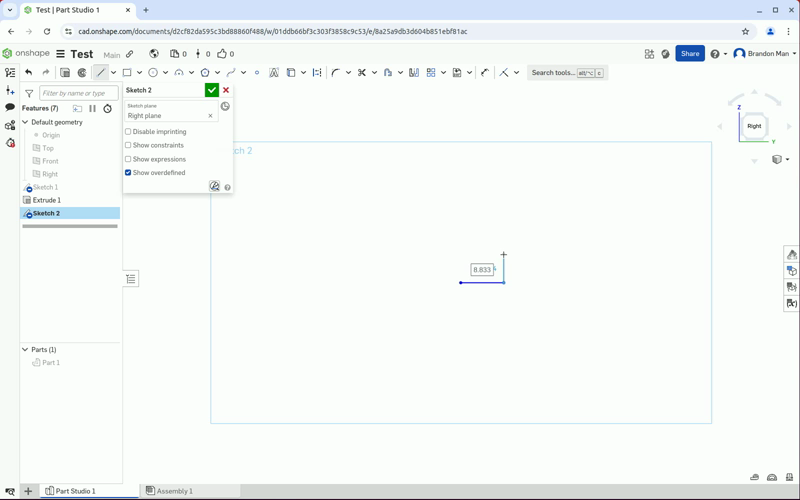
key_down(shift)
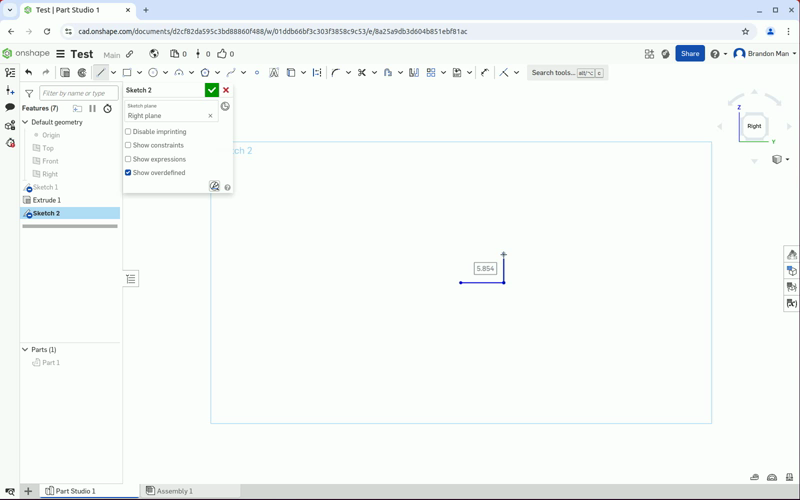
mouse_move(533, 254)
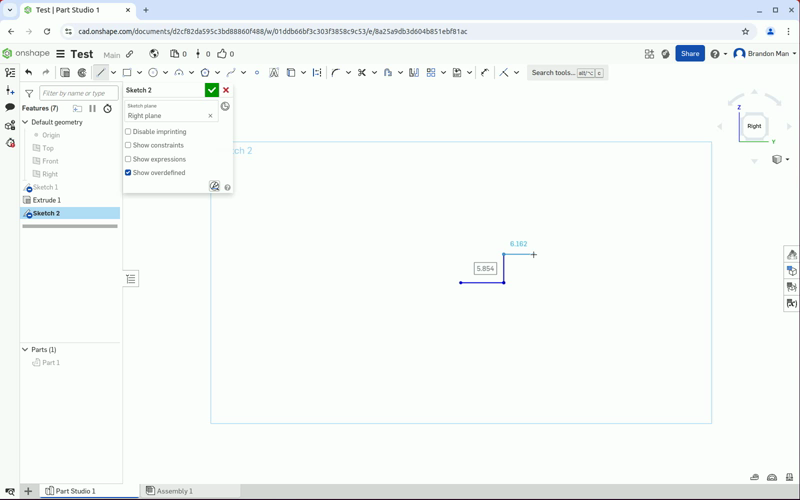
mouse_move(460, 254)
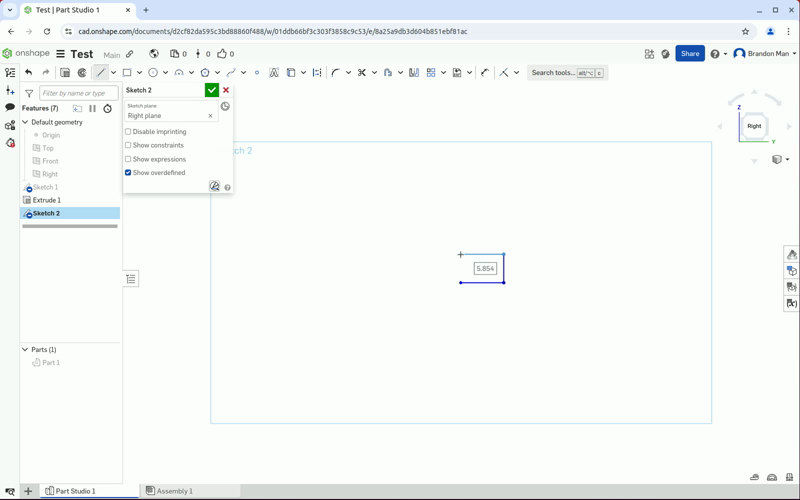
click(460, 254)
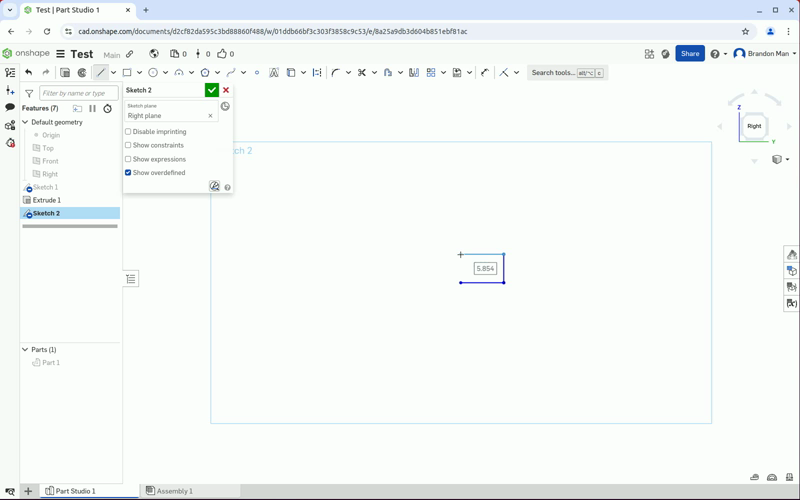
key_up(shift)
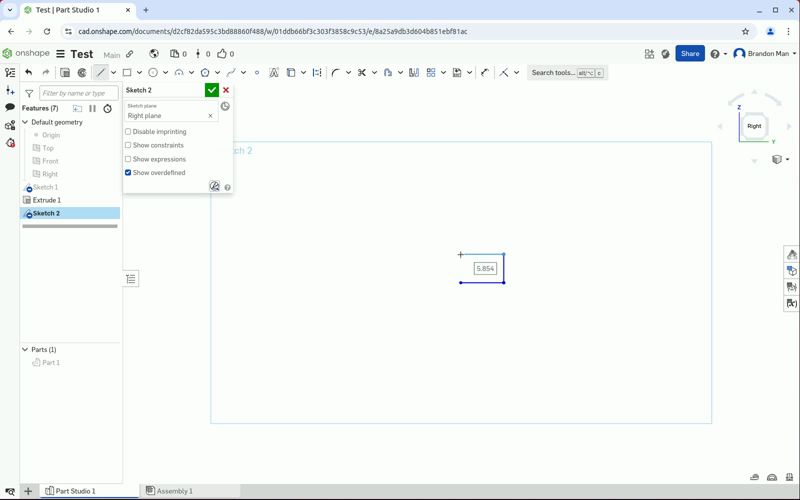
mouse_move(490, 254)
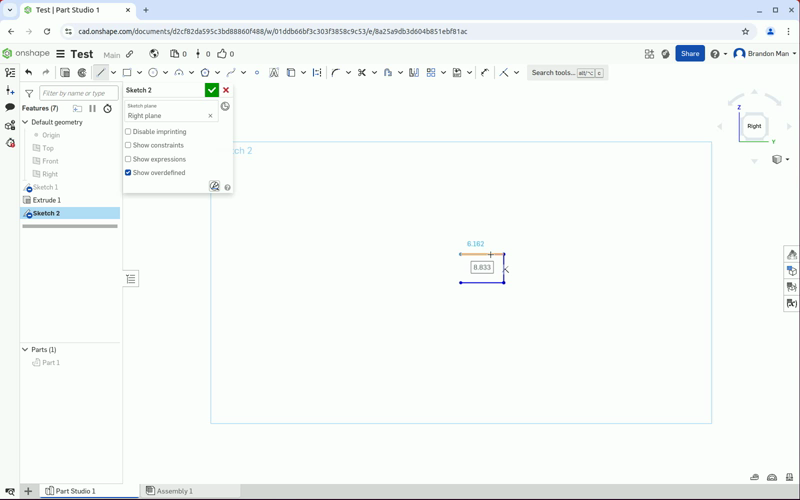
key_down(shift)
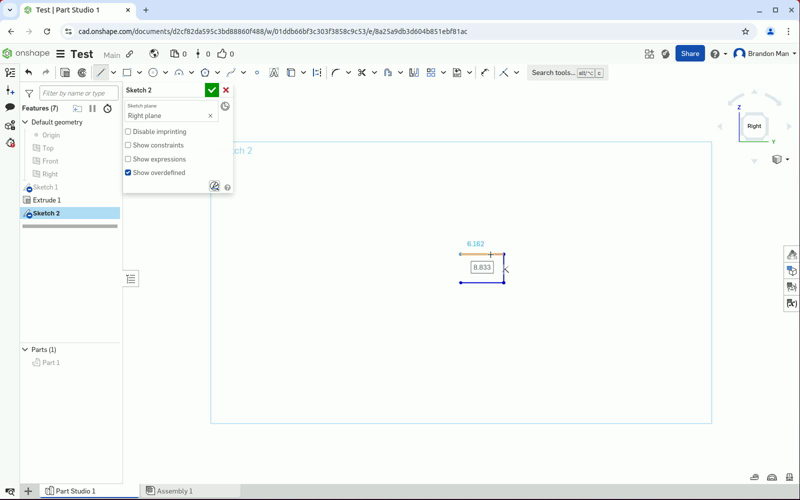
mouse_move(460, 282)
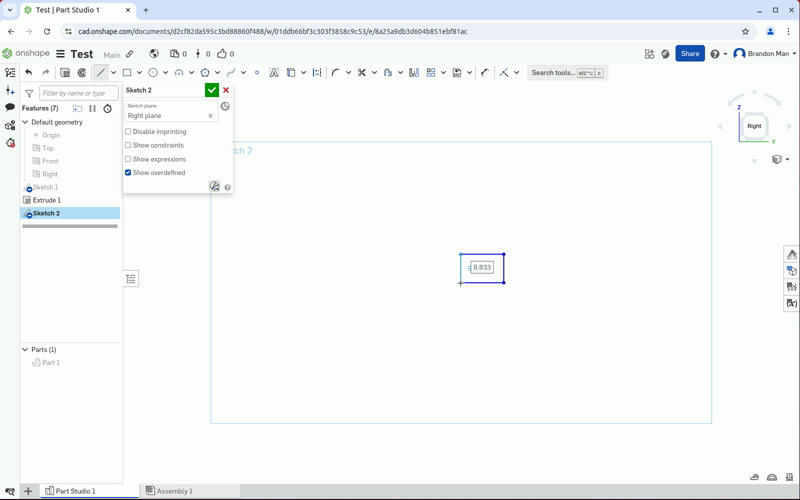
key_up(shift)
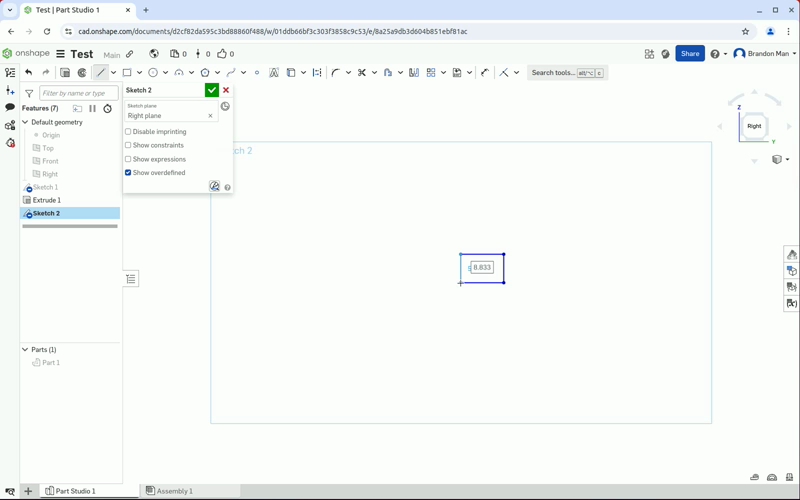
click(460, 282)
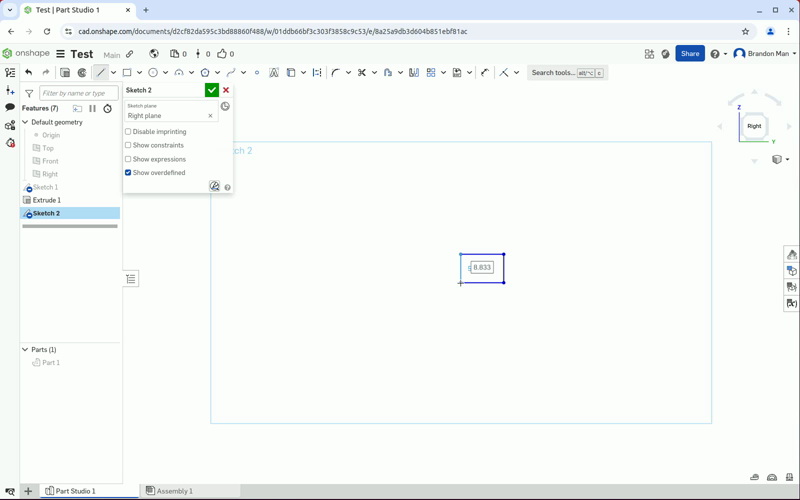
key(esc)
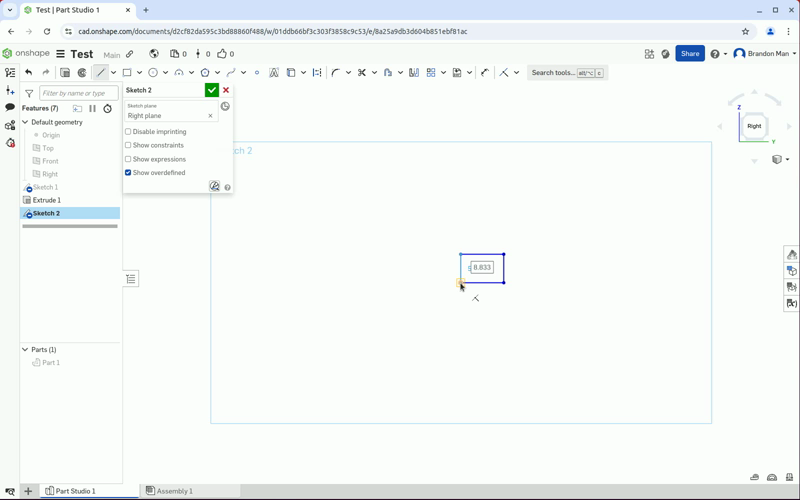
mouse_move(467, 260)
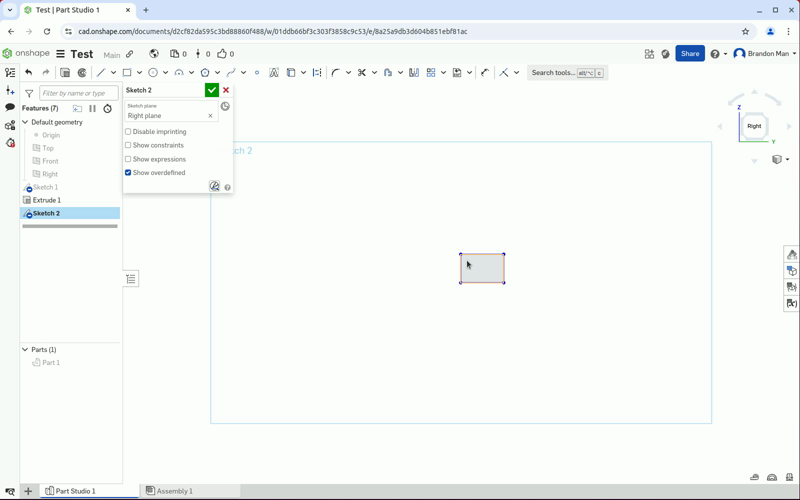
scroll(6)
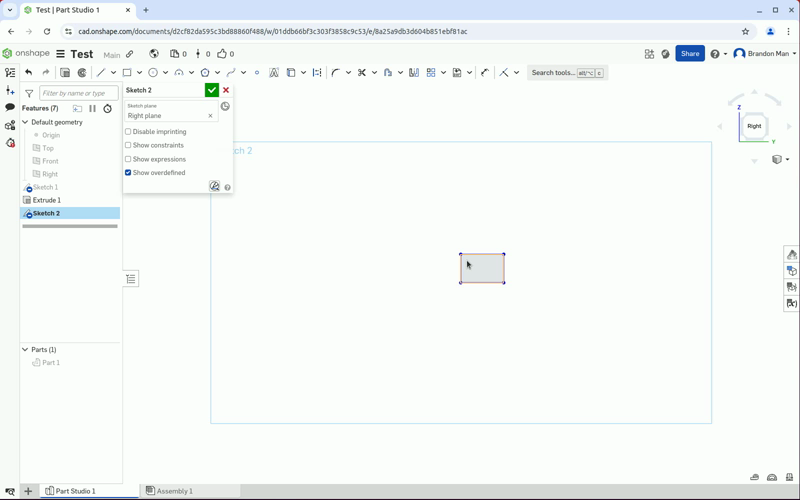
scroll(6)
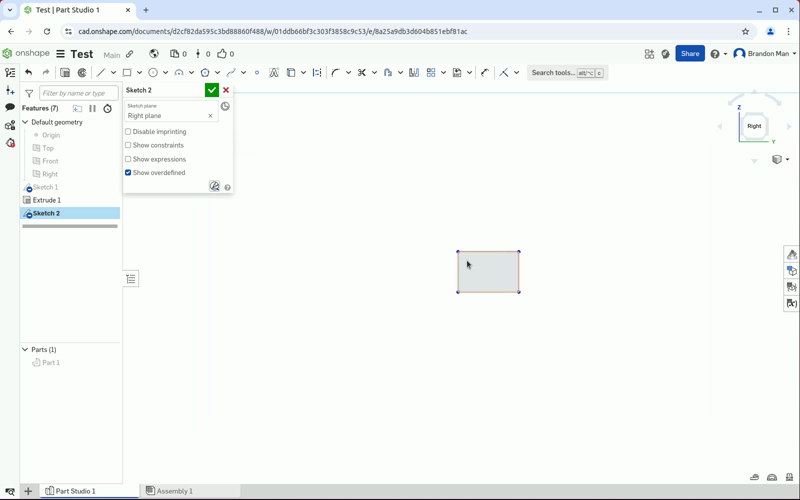
scroll(6)
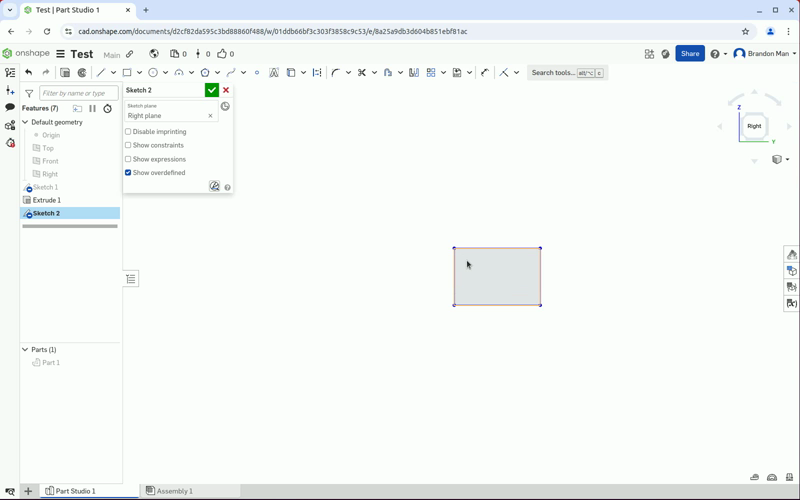
scroll(6)
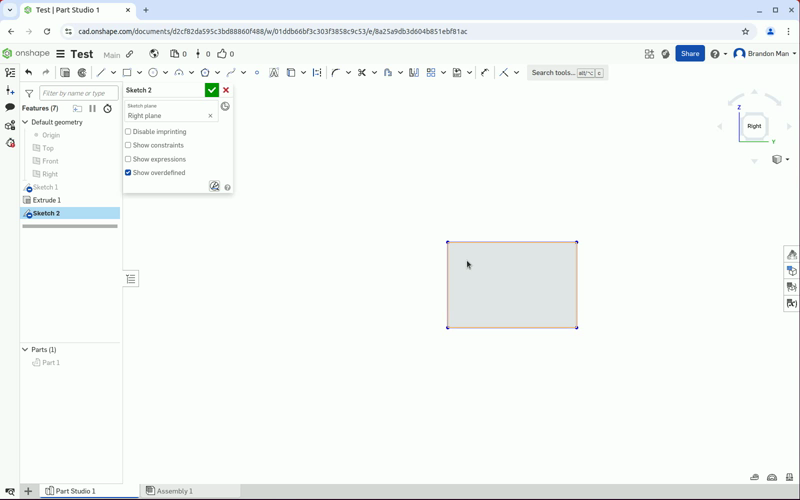
scroll(6)
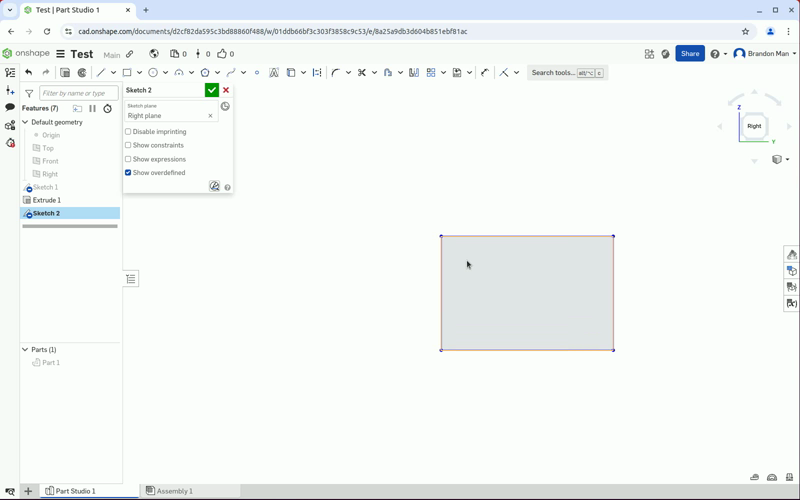
scroll(6)
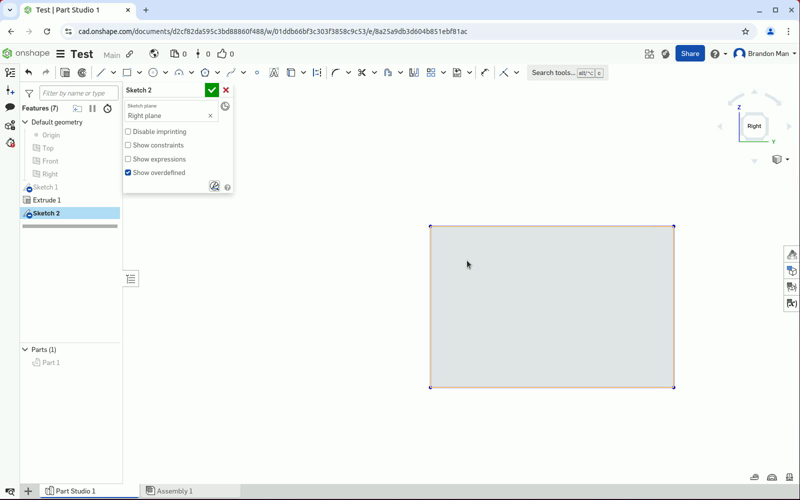
scroll(6)
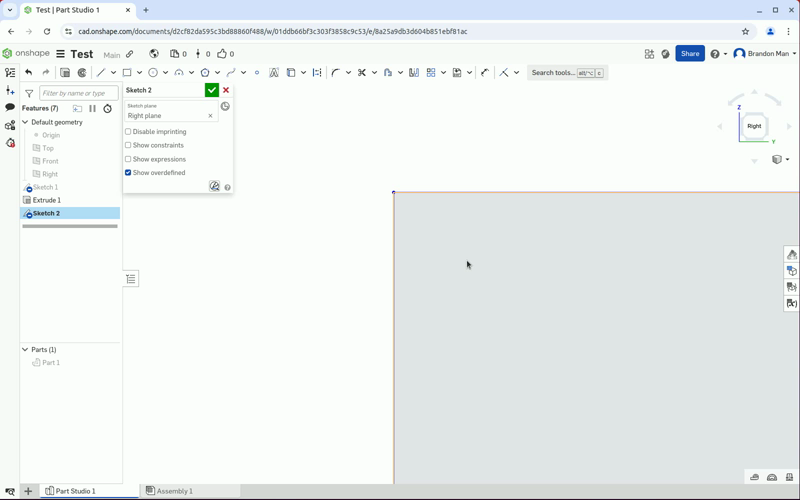
click(467, 260)
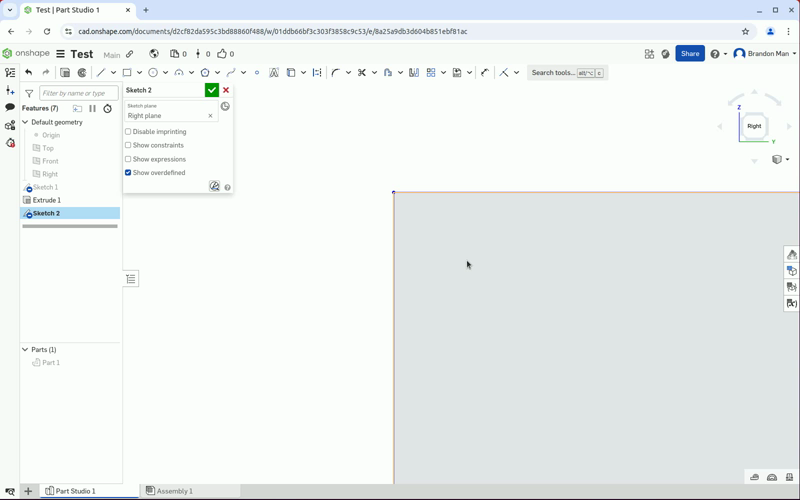
scroll(-6)
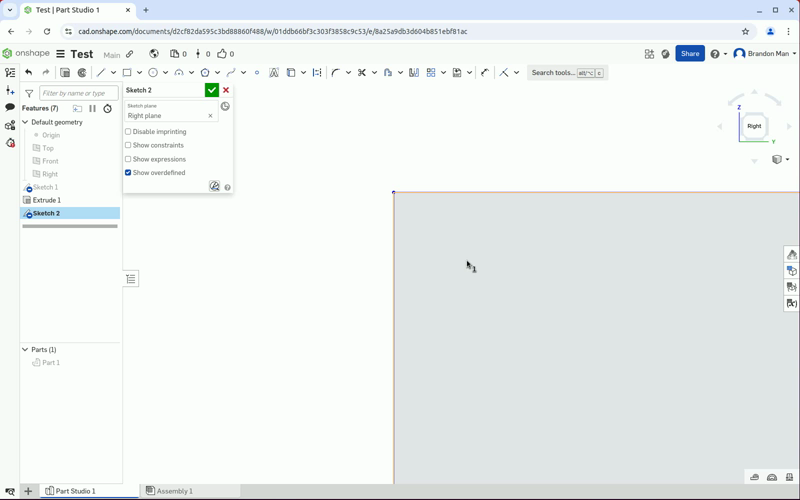
scroll(-6)
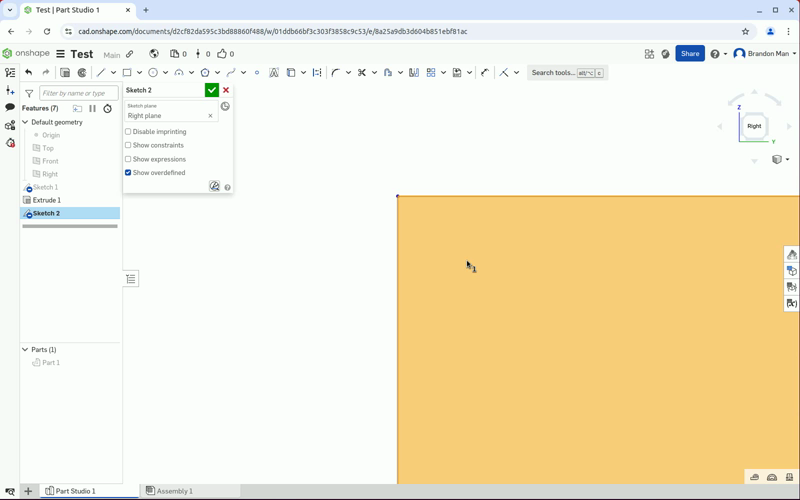
scroll(-6)
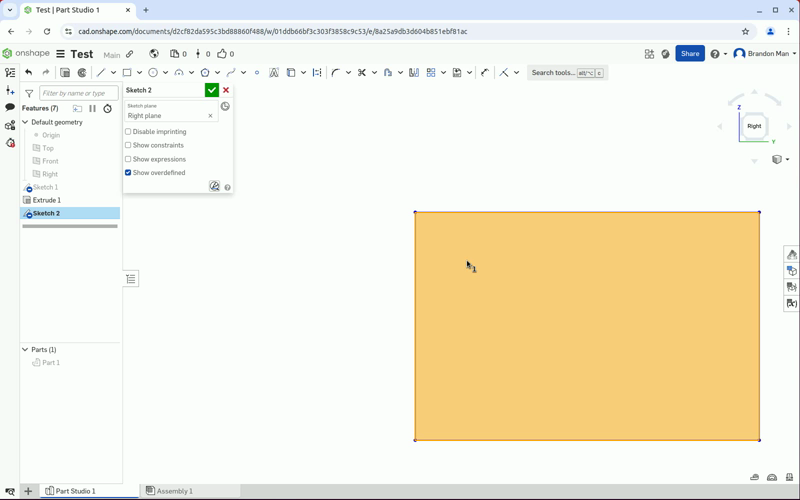
scroll(-6)
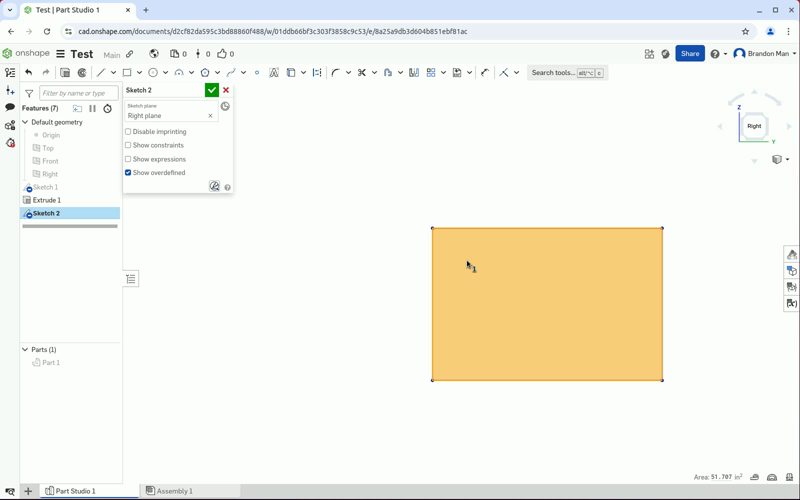
scroll(-6)
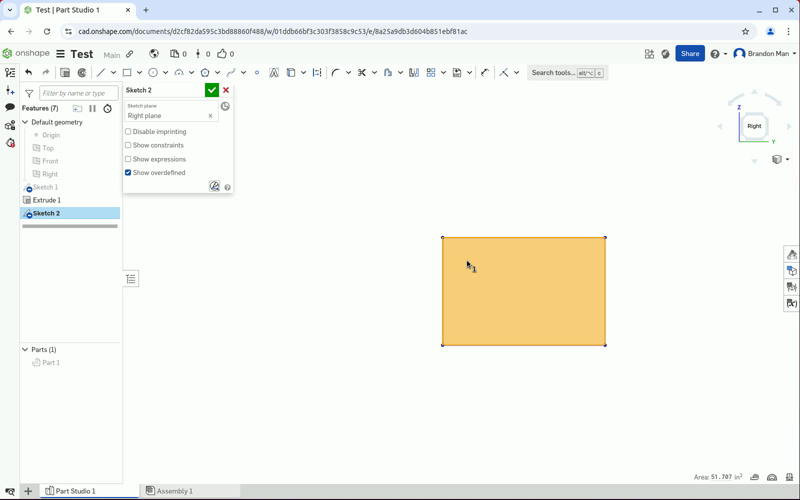
scroll(-6)
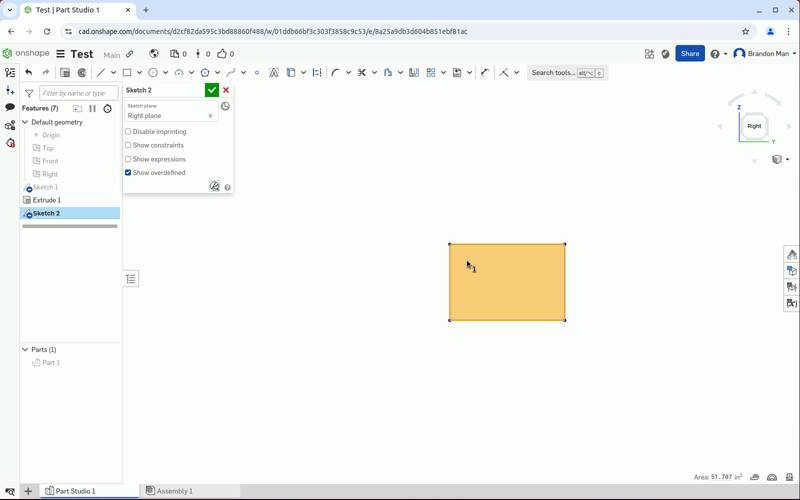
scroll(-6)
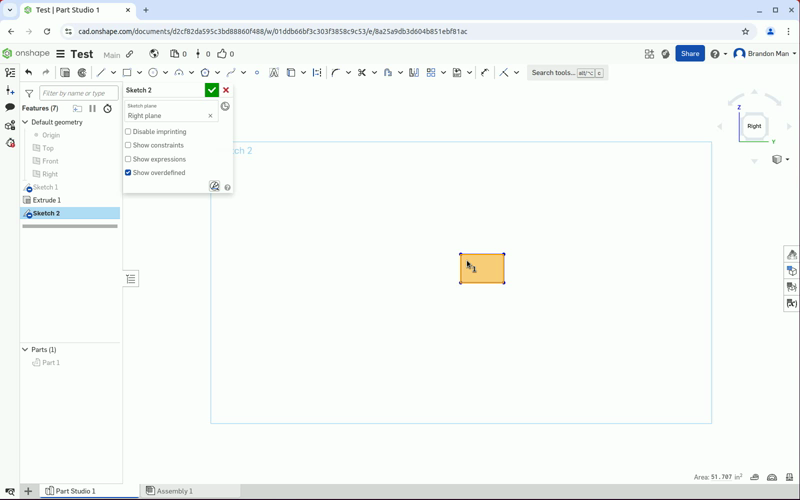
mouse_move(73, 352)
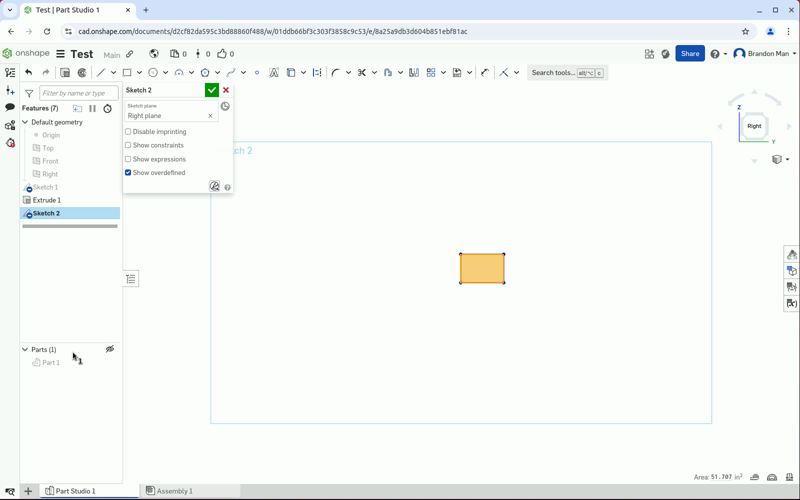
key(shift+y)
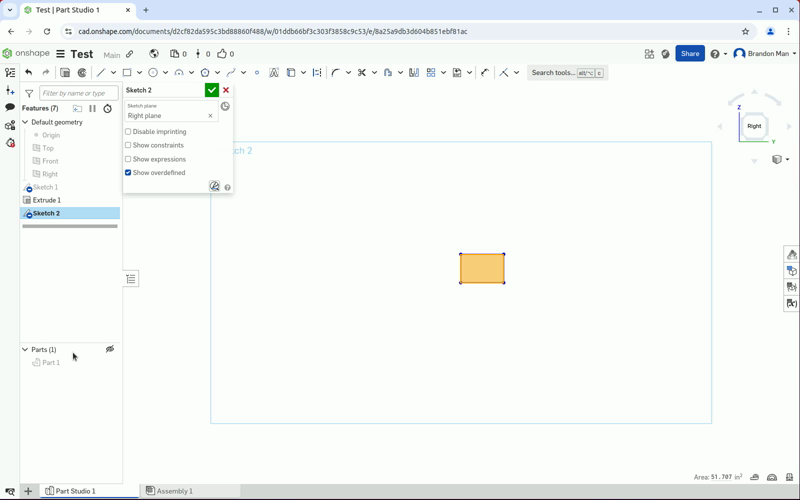
key(shift+e)
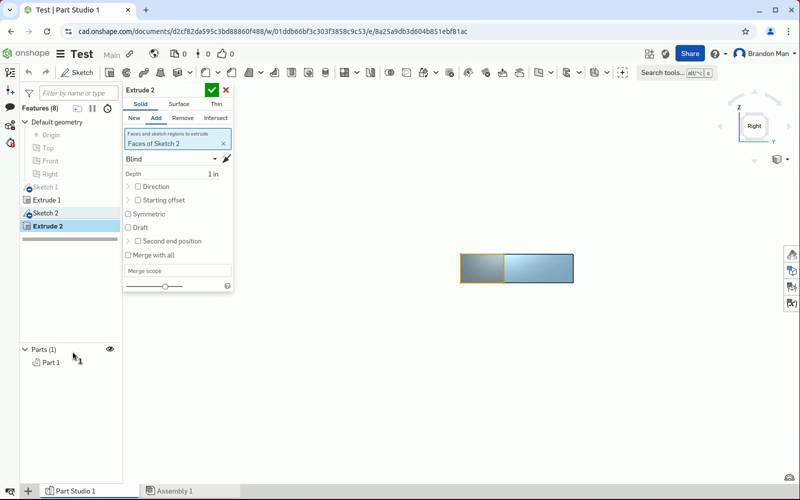
mouse_move(143, 106)
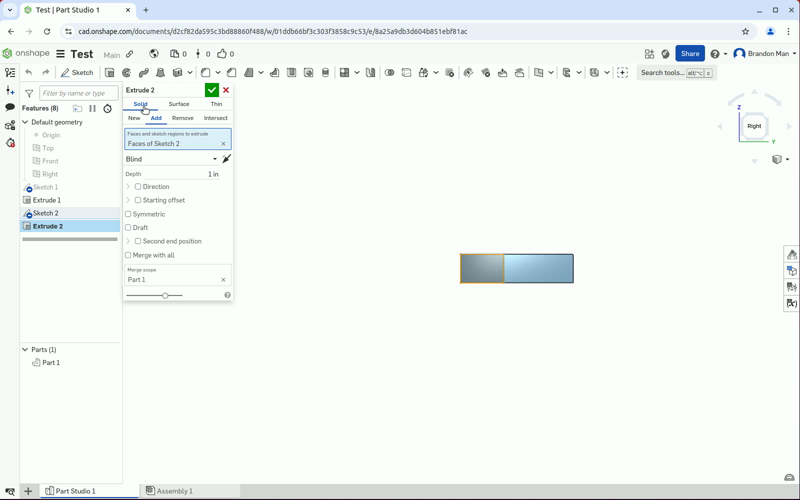
click(143, 106)
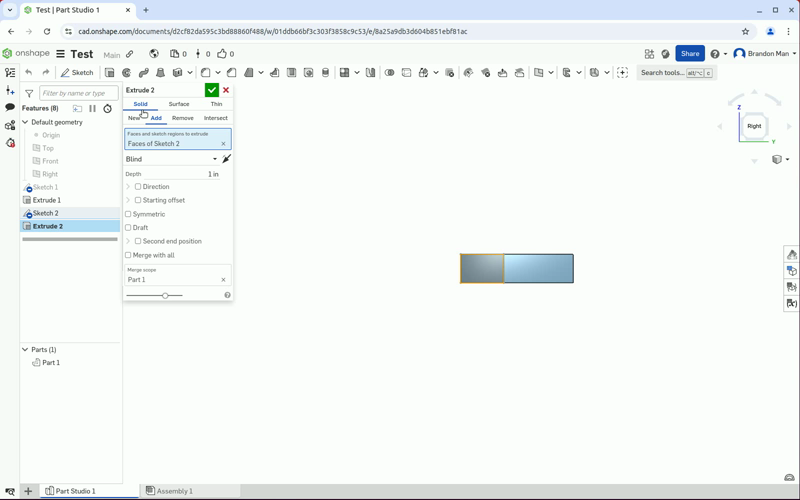
mouse_move(137, 120)
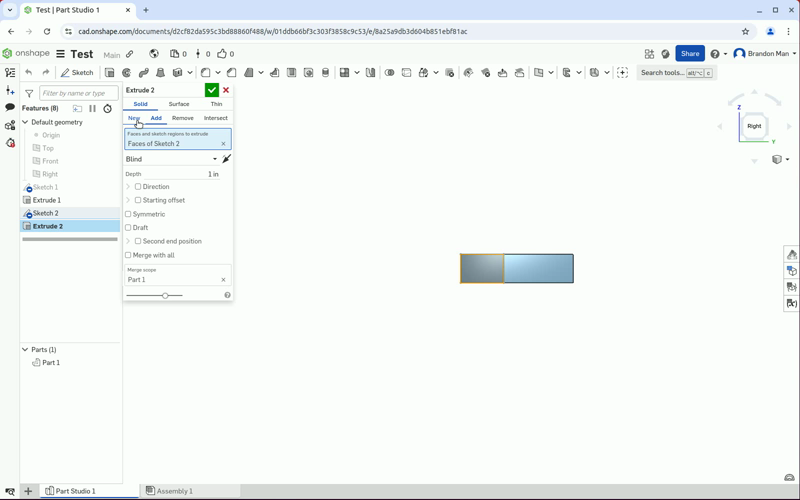
click(137, 120)
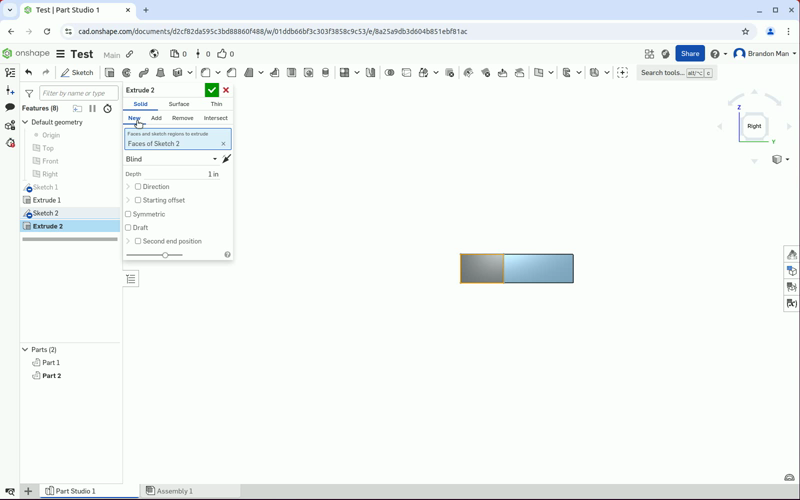
key(tab, 4)
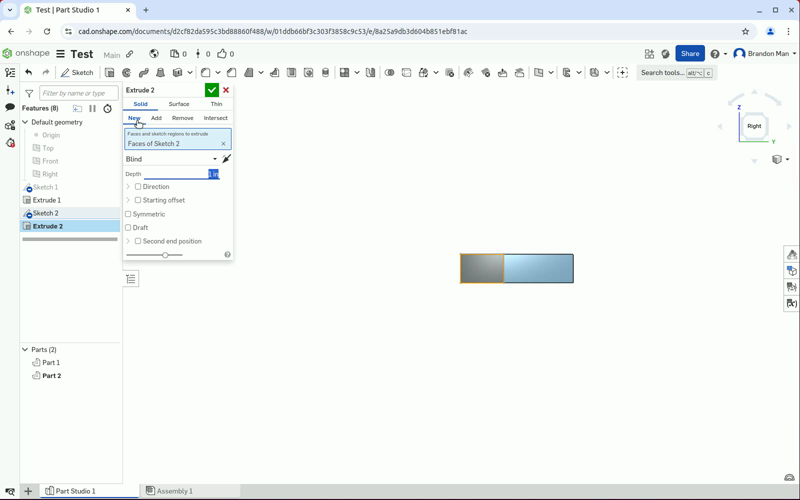
text(0.481)
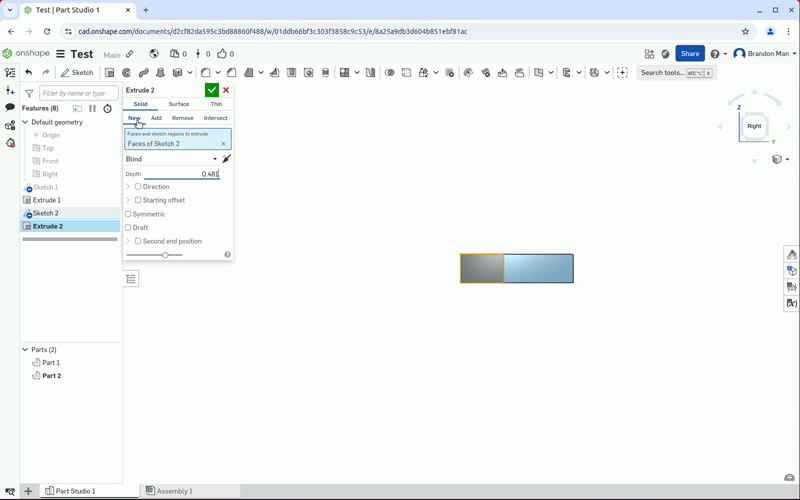
key(enter)
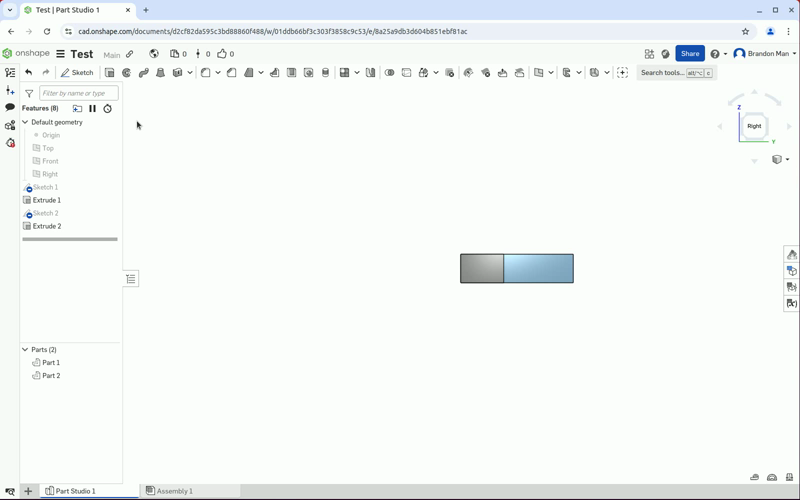
key(shift+h)
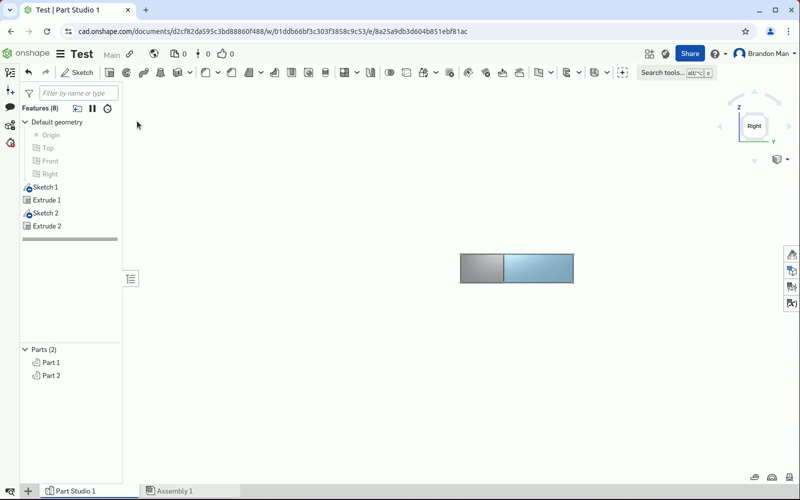
key(shift+h)
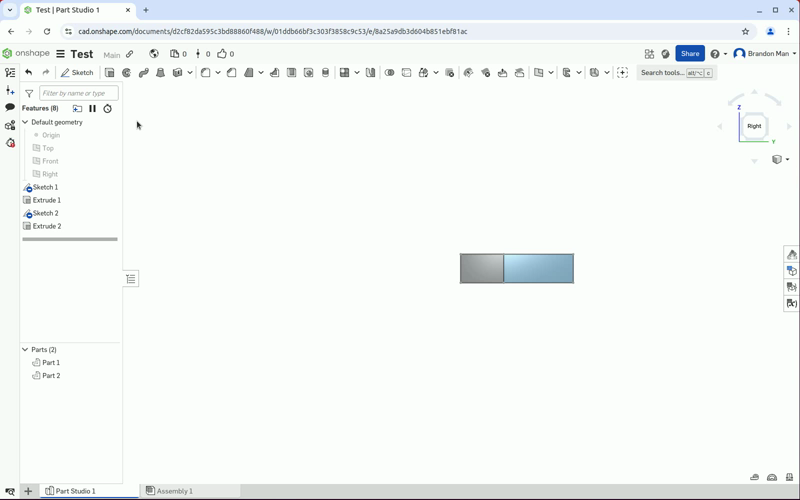
key(shift+7)
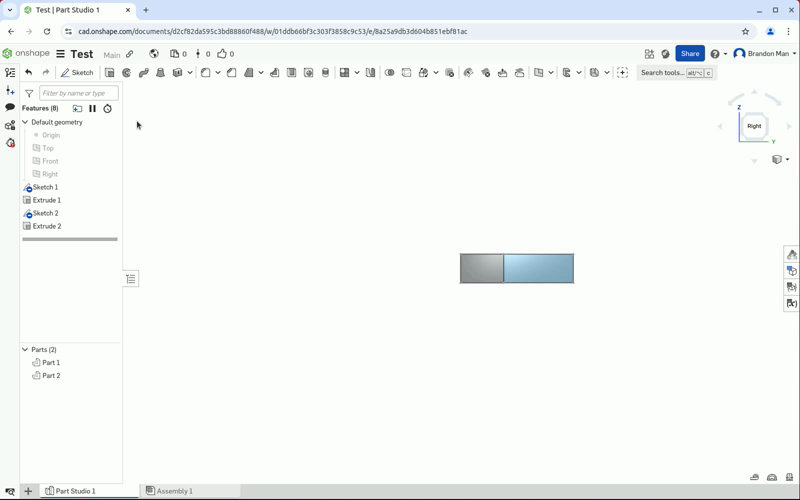
key(right, 2)
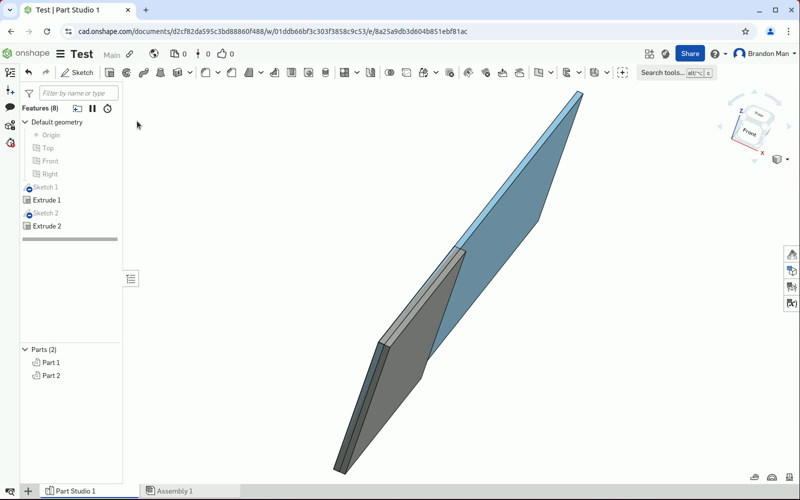
key(down, 2)
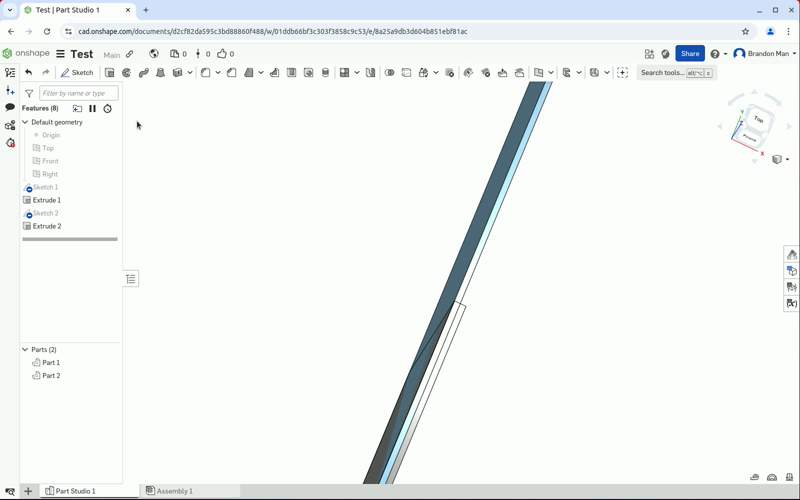
key(up, 2)
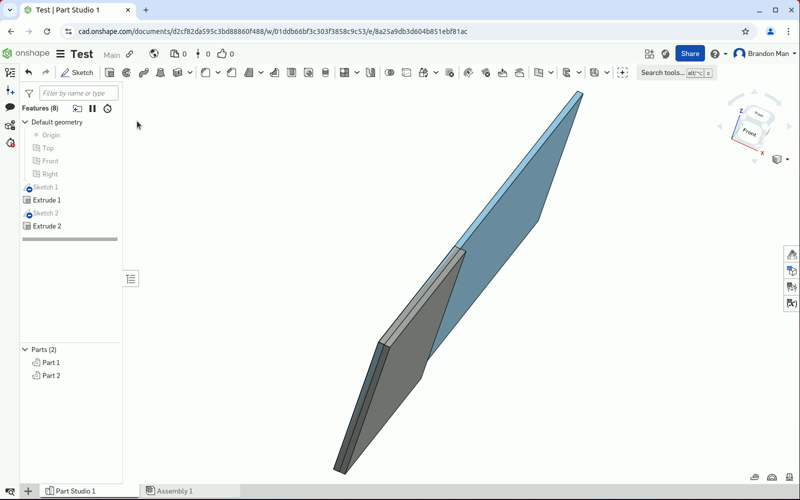
key(left, 2)
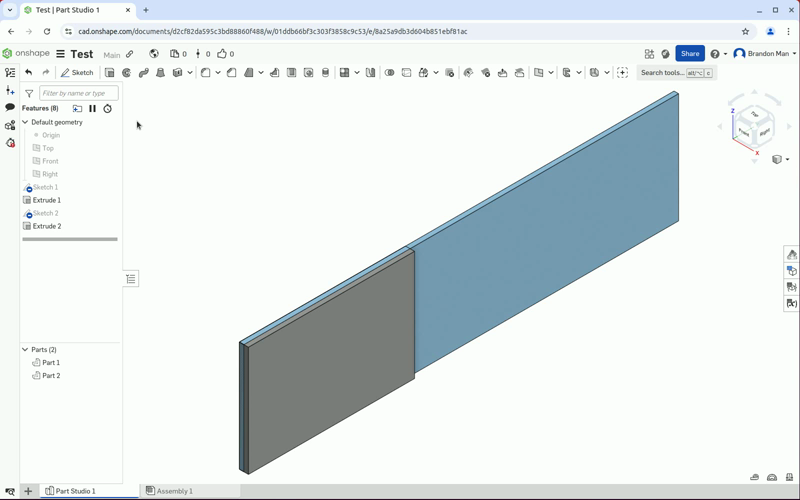
mouse_move(73, 189)
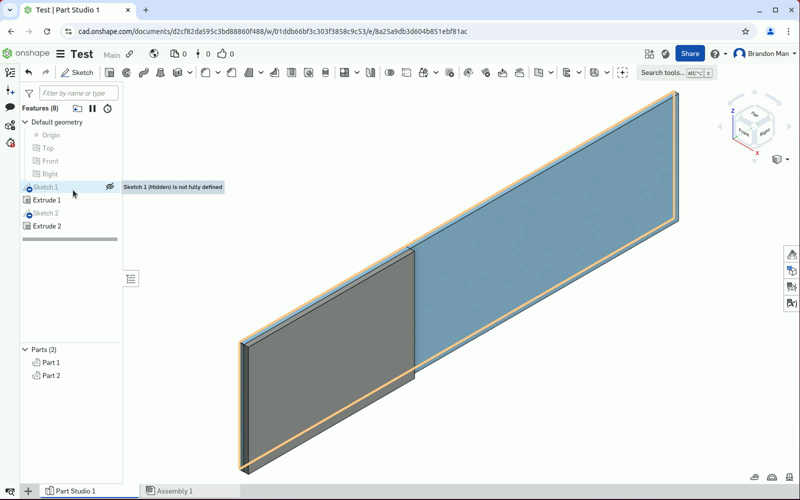
click(73, 189)